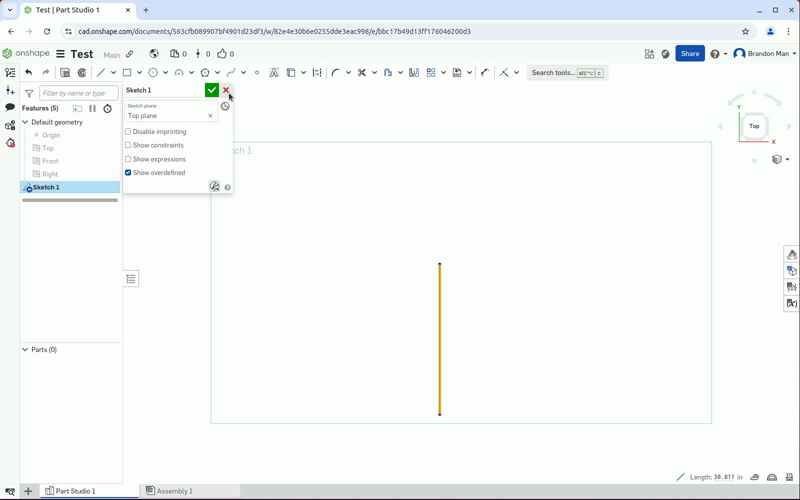
key(shift+h)
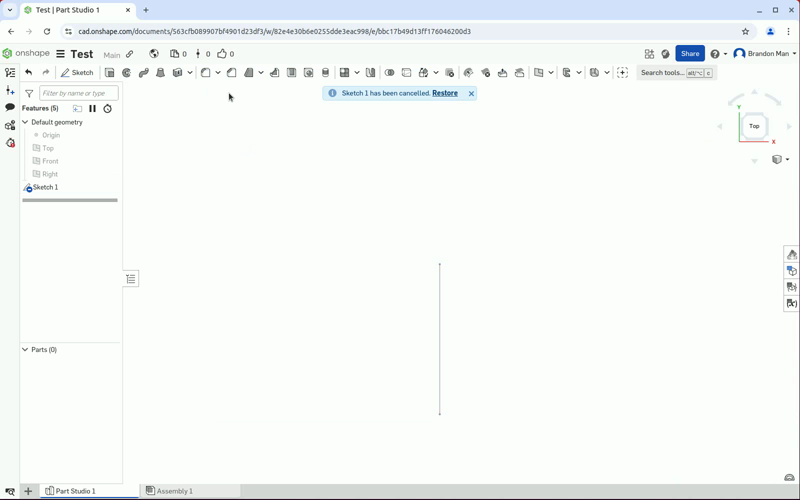
key(shift+s)
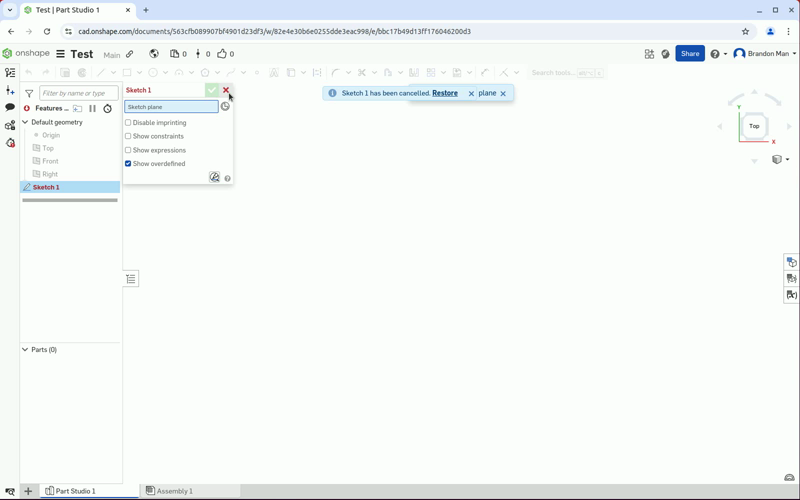
mouse_move(73, 150)
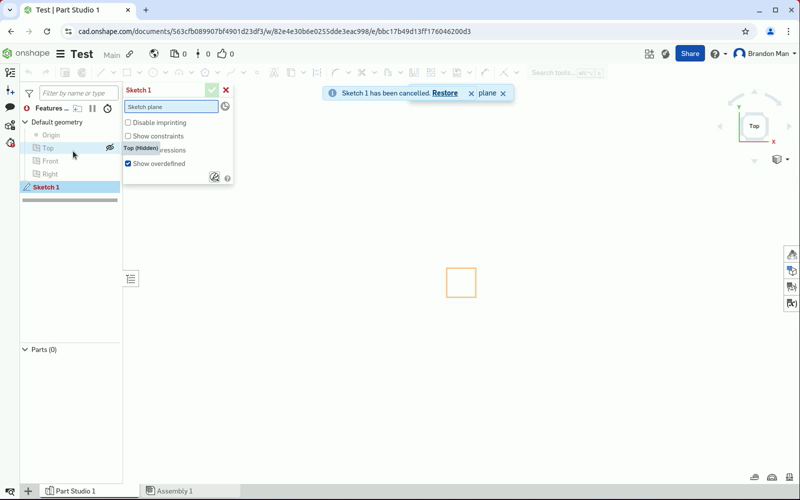
click(73, 150)
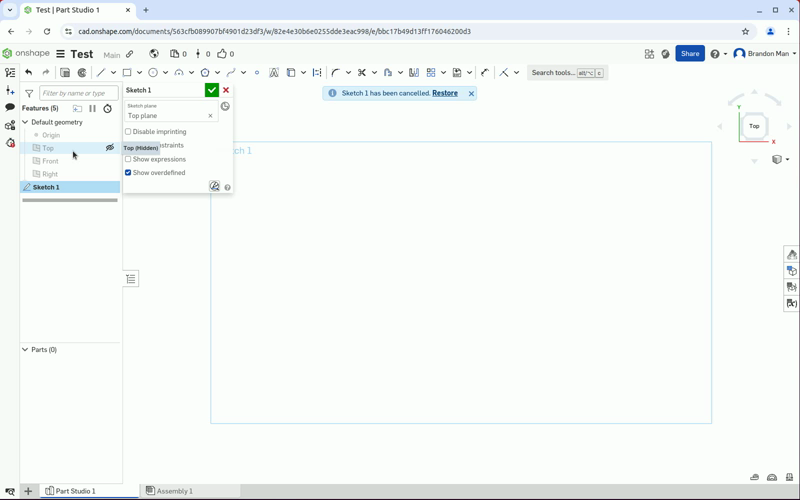
mouse_move(73, 352)
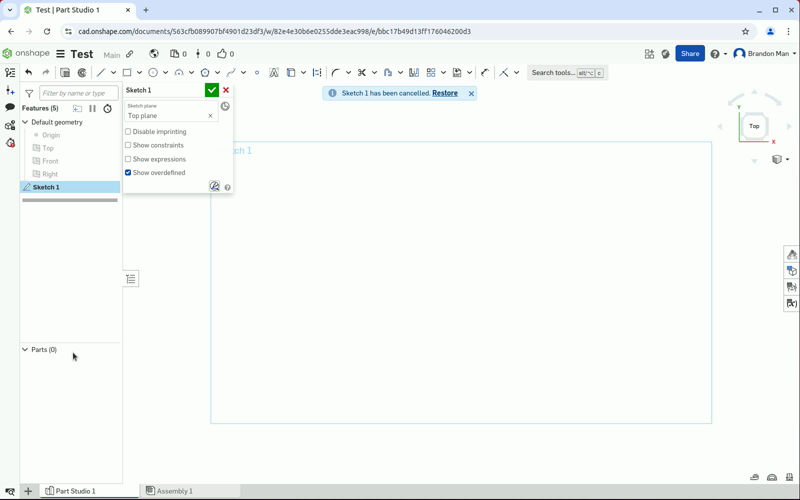
key(y)
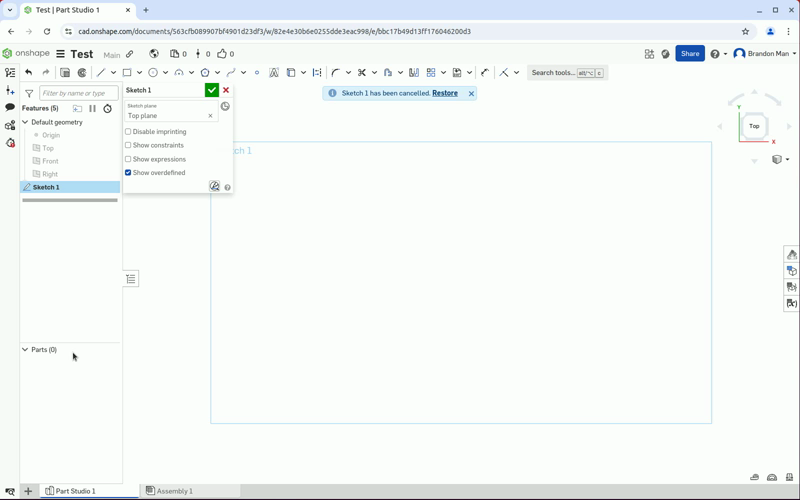
key(l)
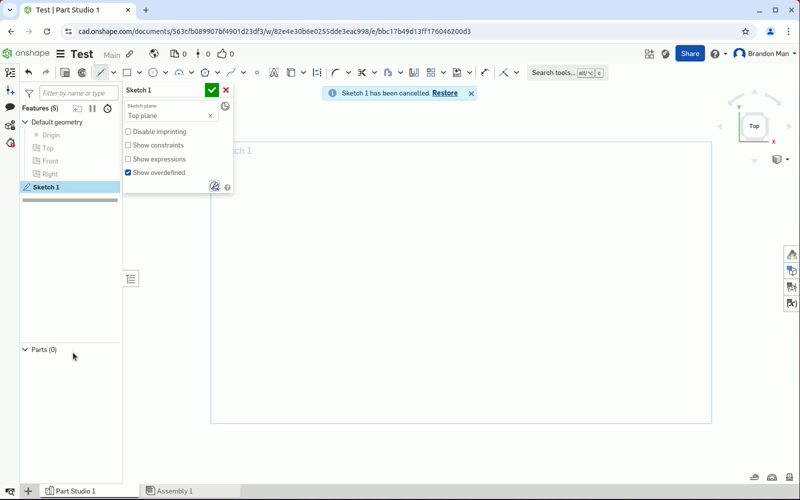
key_down(shift)
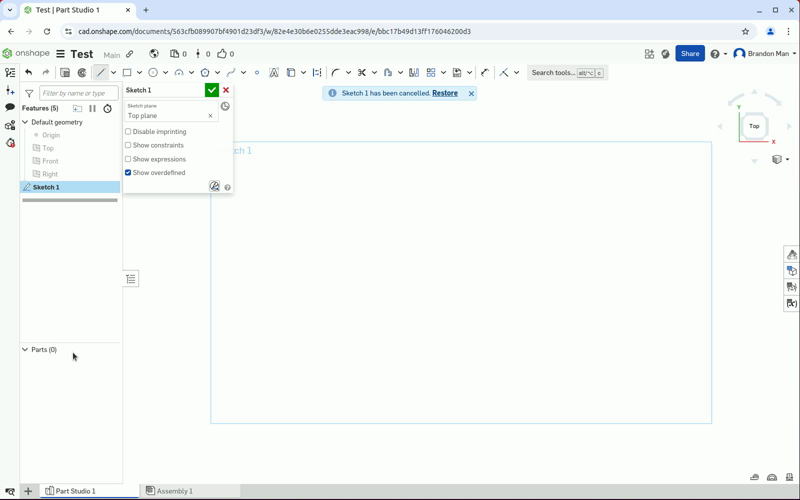
mouse_move(348, 395)
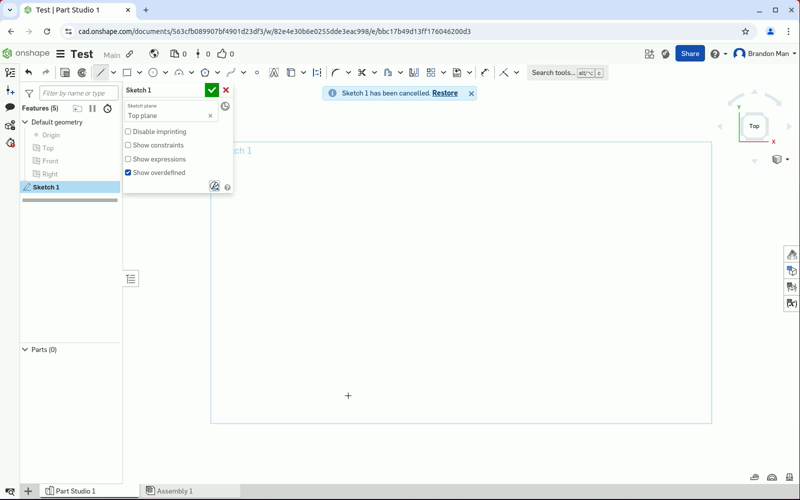
click(348, 395)
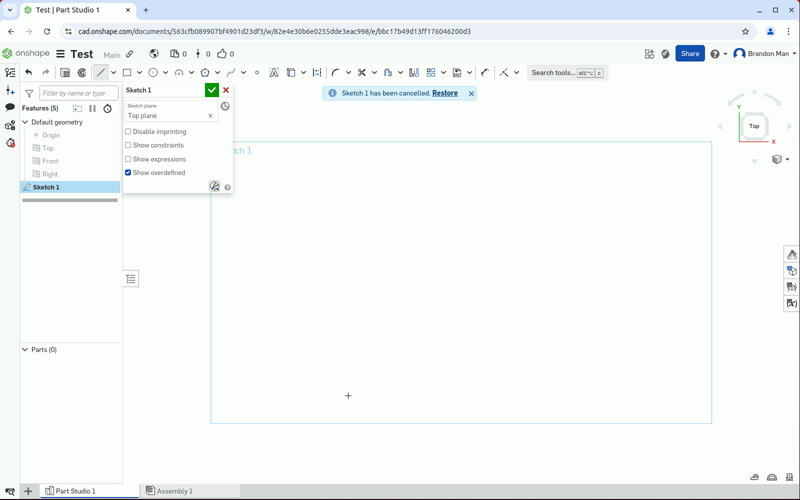
key_up(shift)
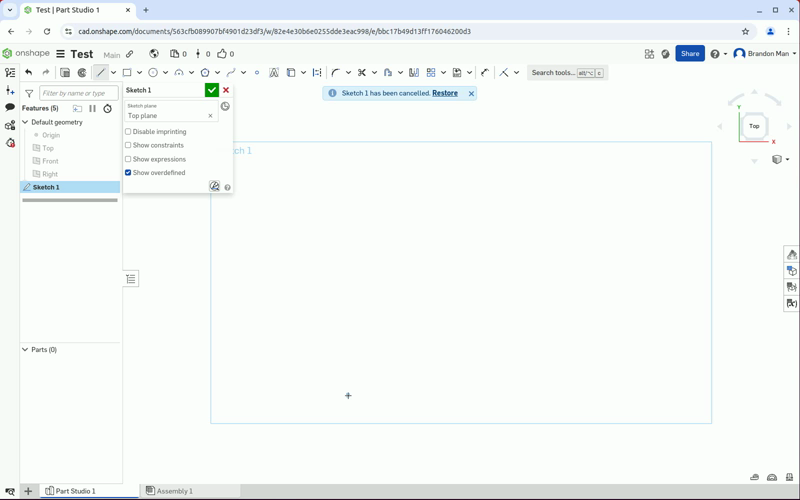
key_down(shift)
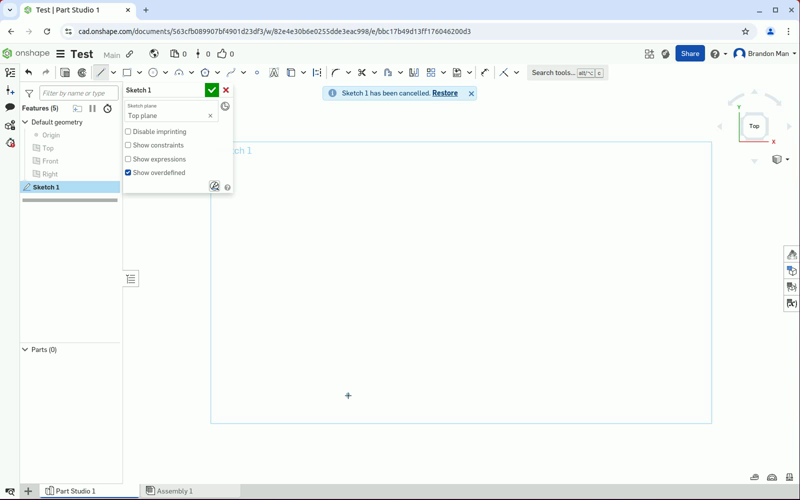
mouse_move(572, 395)
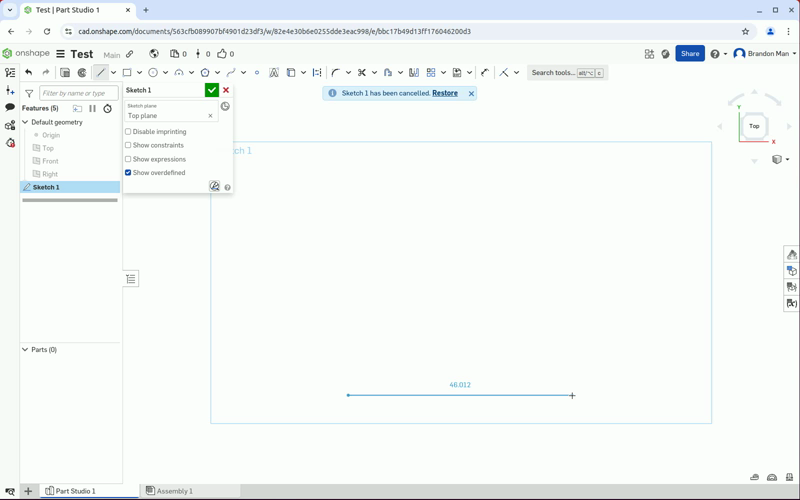
click(572, 395)
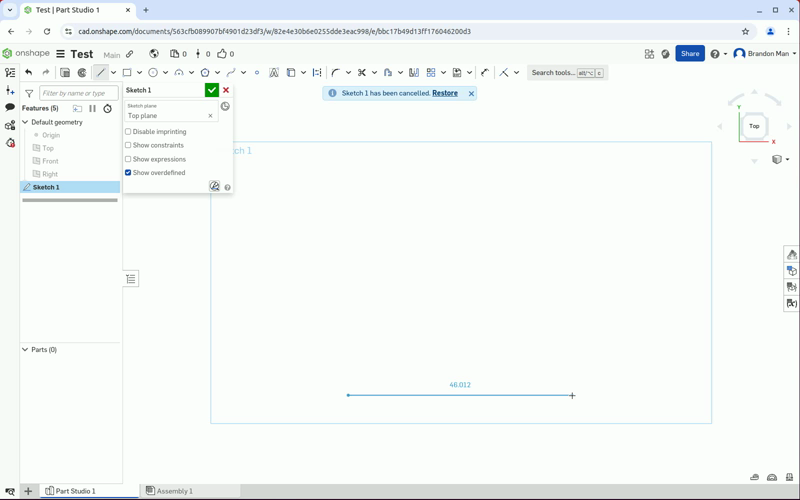
key_up(shift)
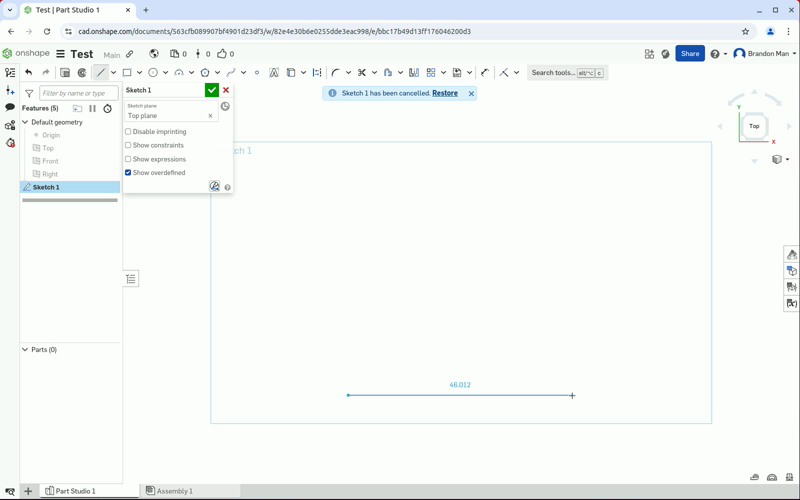
key_down(shift)
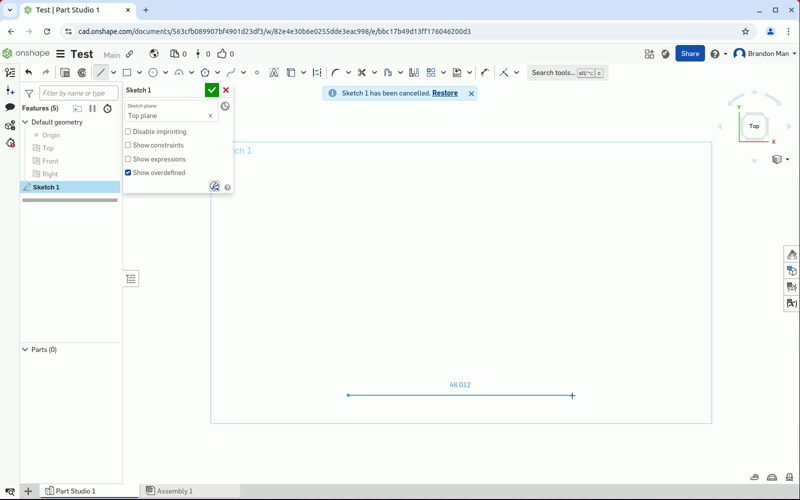
mouse_move(572, 171)
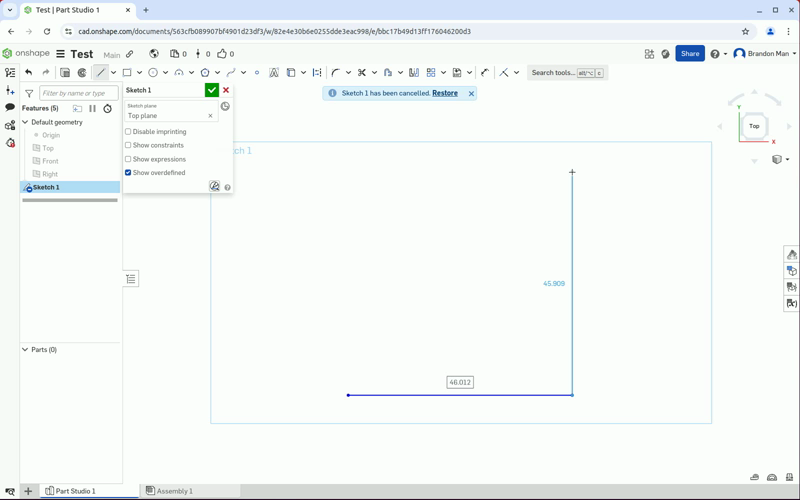
click(572, 171)
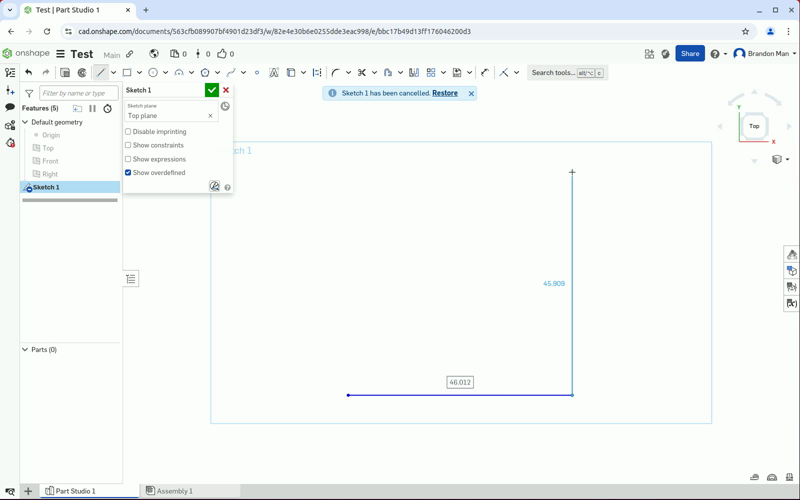
key_up(shift)
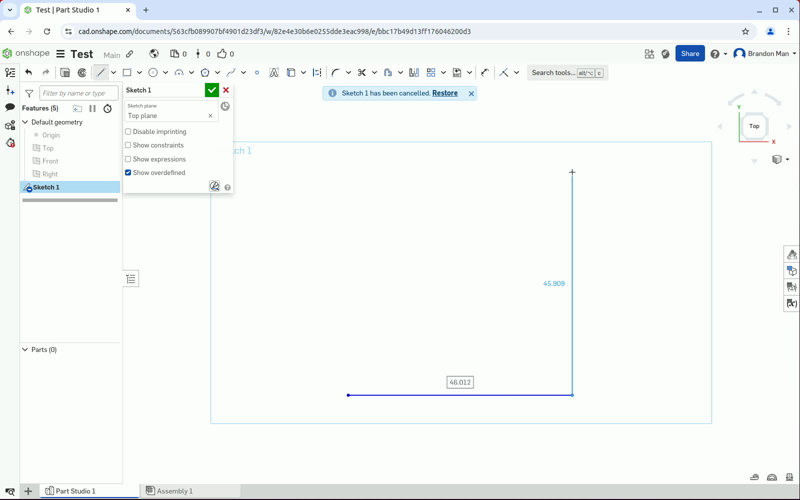
key_down(shift)
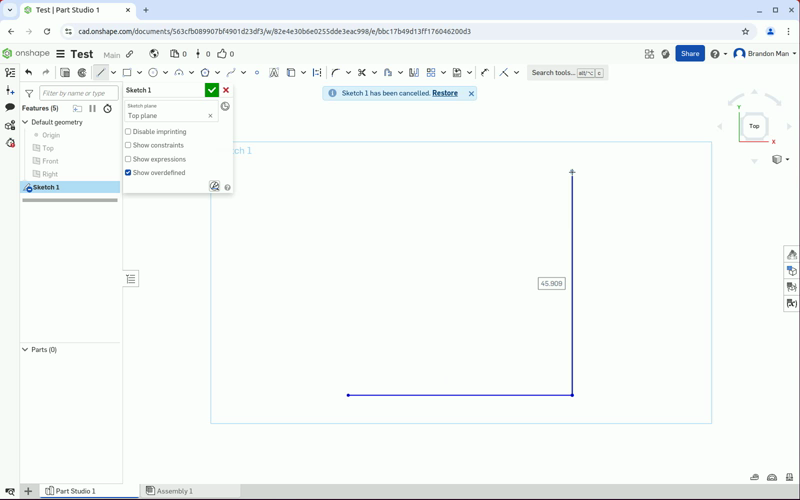
mouse_move(348, 171)
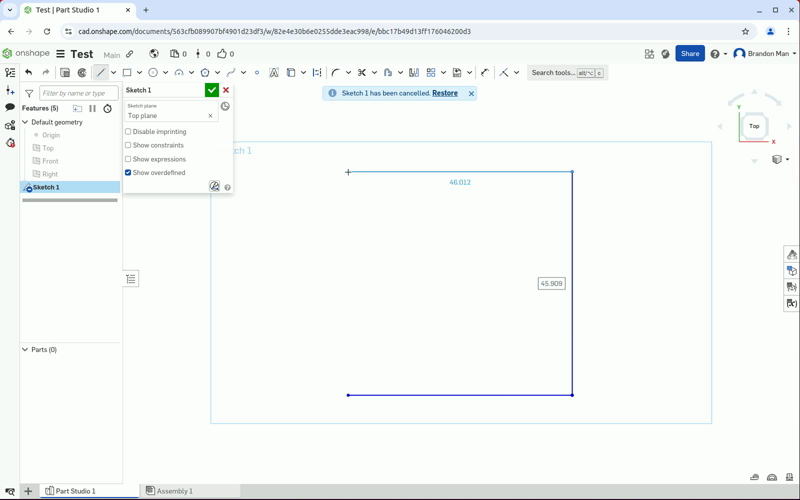
click(348, 171)
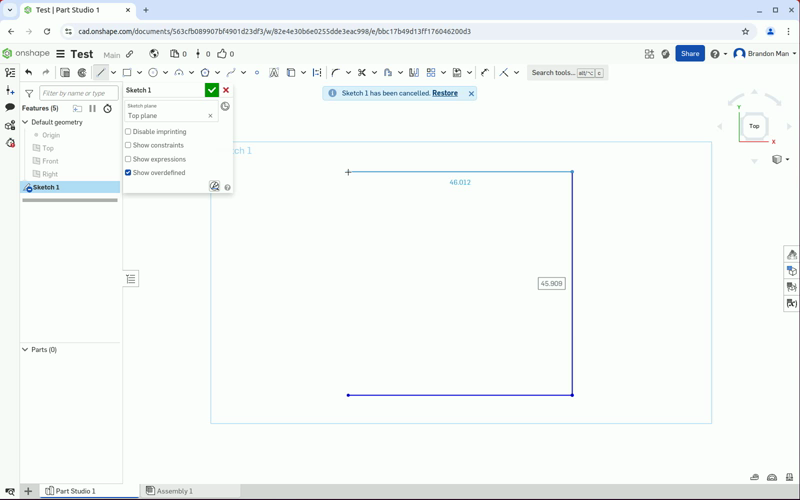
key_up(shift)
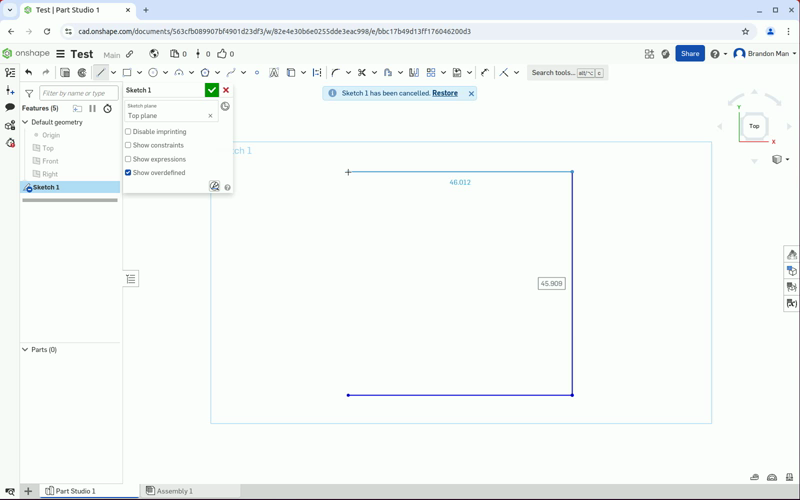
key_down(shift)
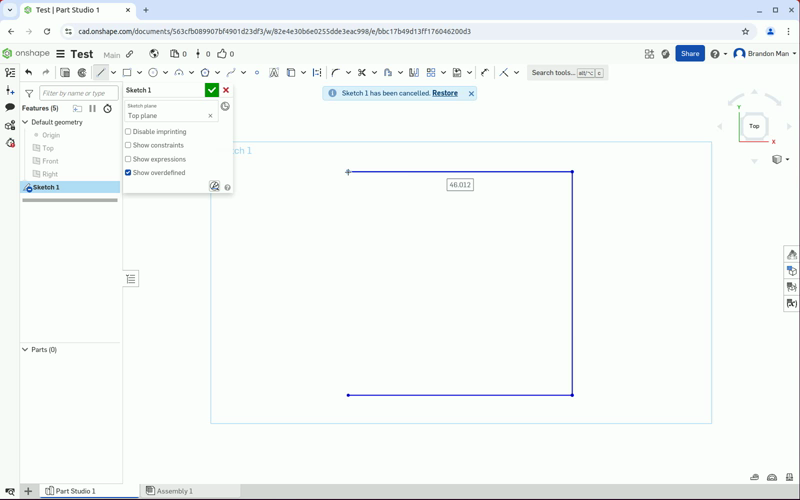
mouse_move(348, 395)
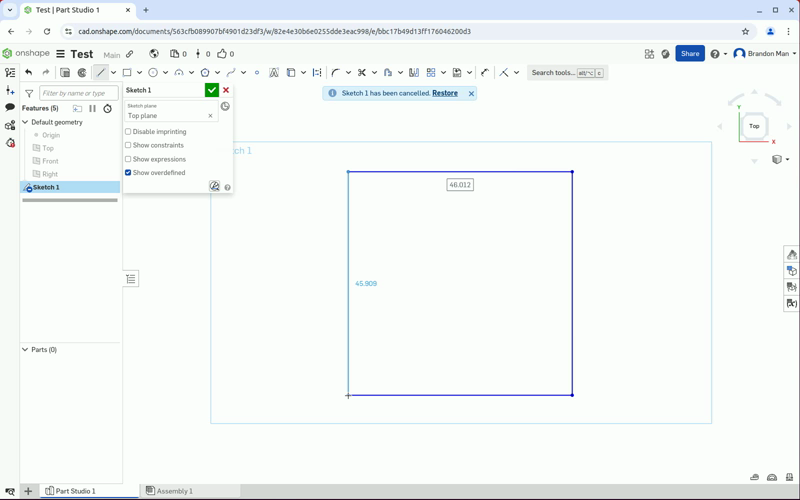
key_up(shift)
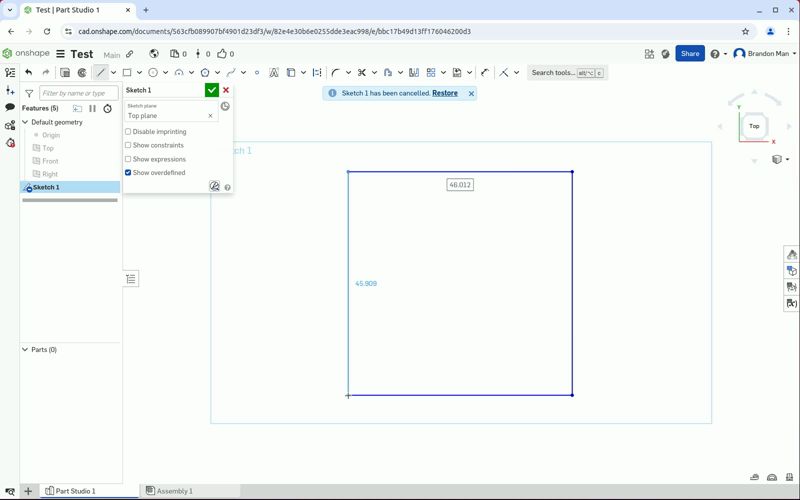
click(348, 395)
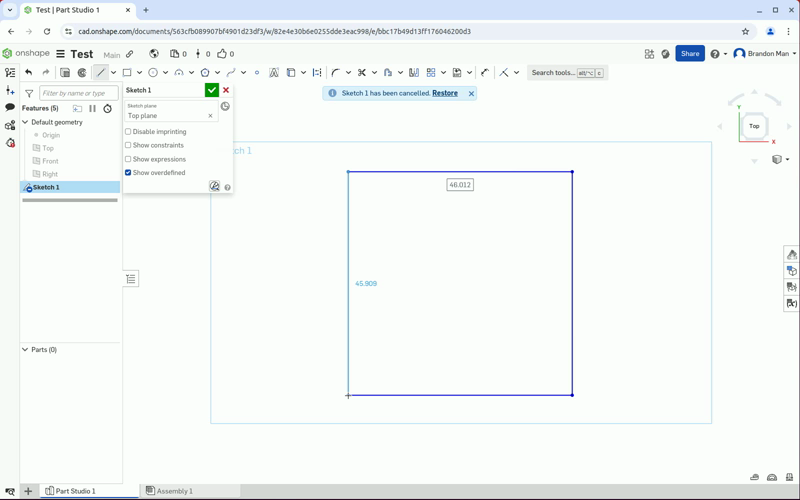
key(esc)
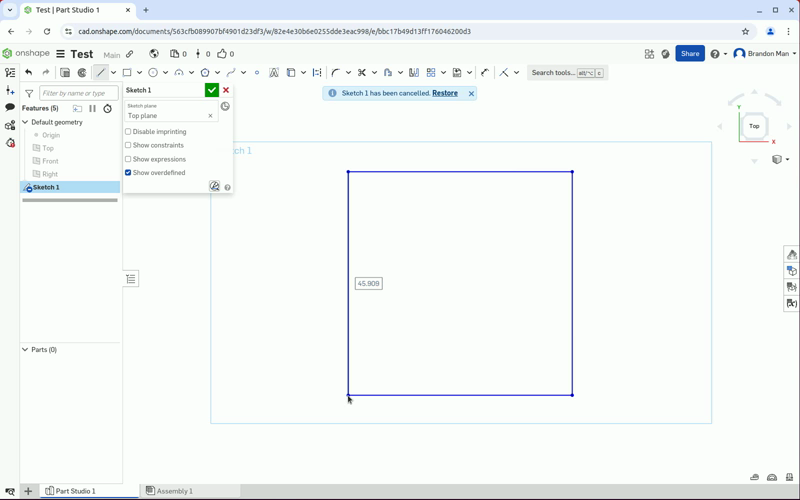
mouse_move(390, 283)
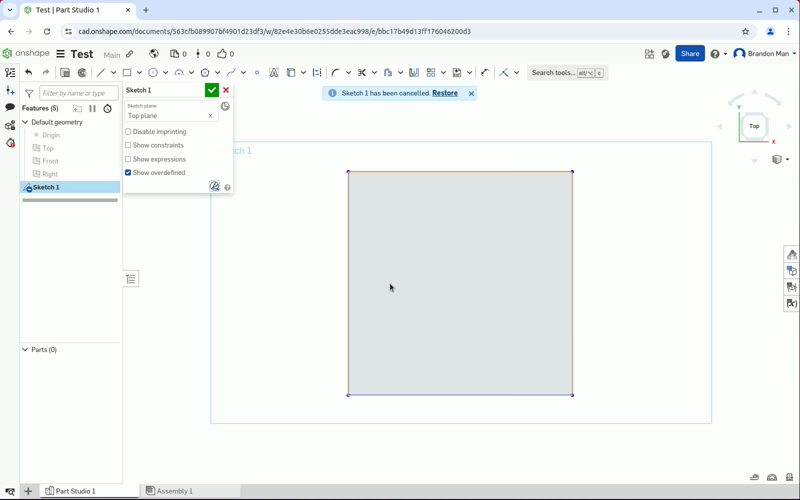
click(390, 283)
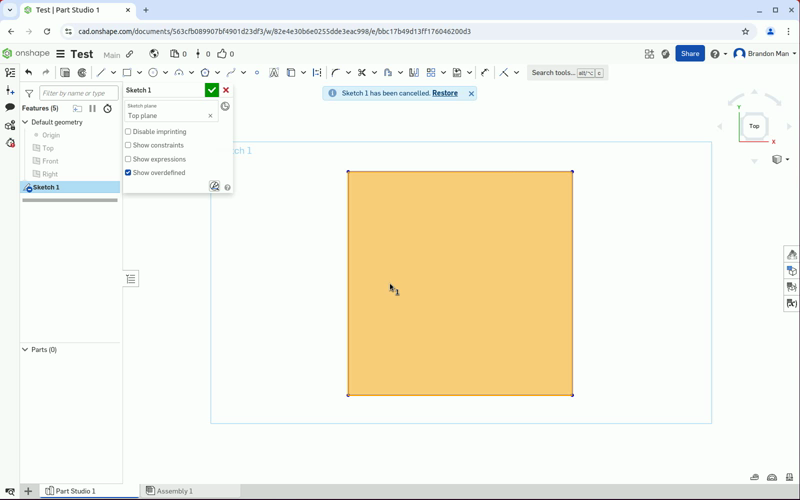
mouse_move(73, 352)
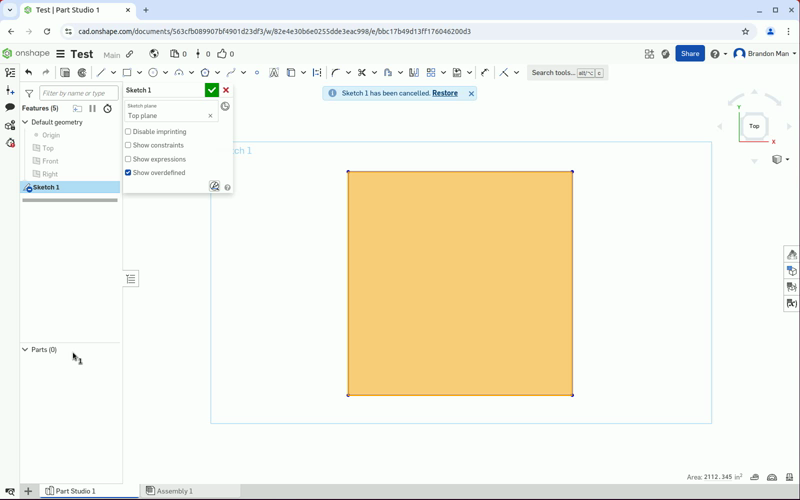
key(shift+y)
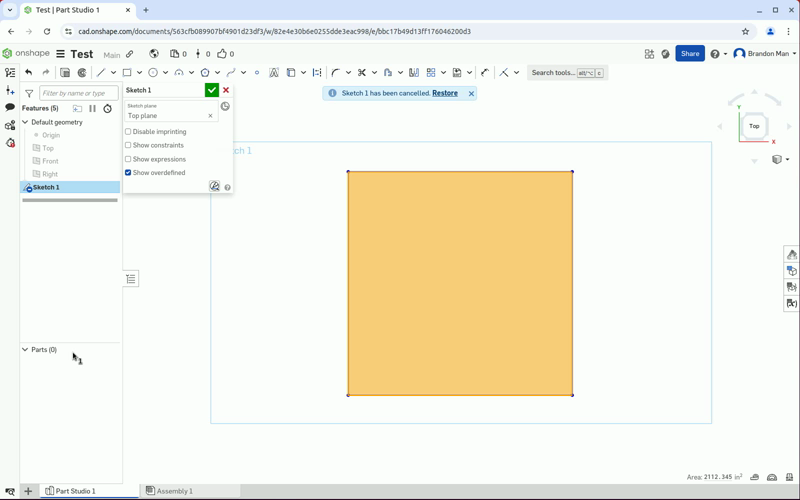
key(shift+e)
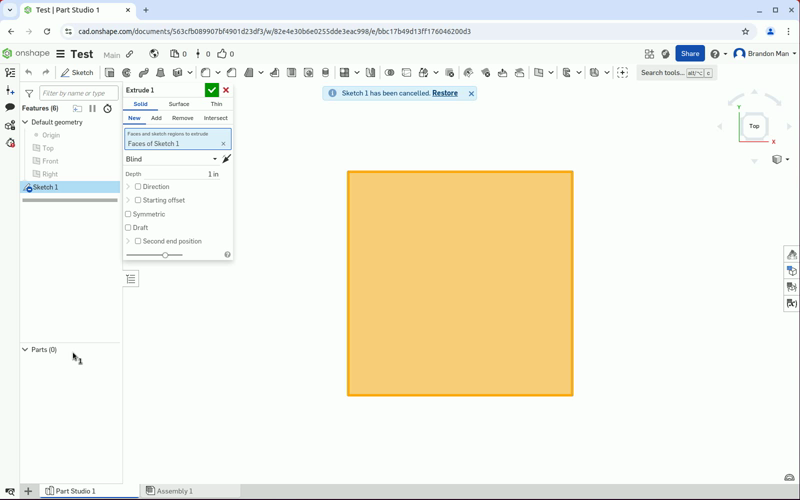
mouse_move(143, 106)
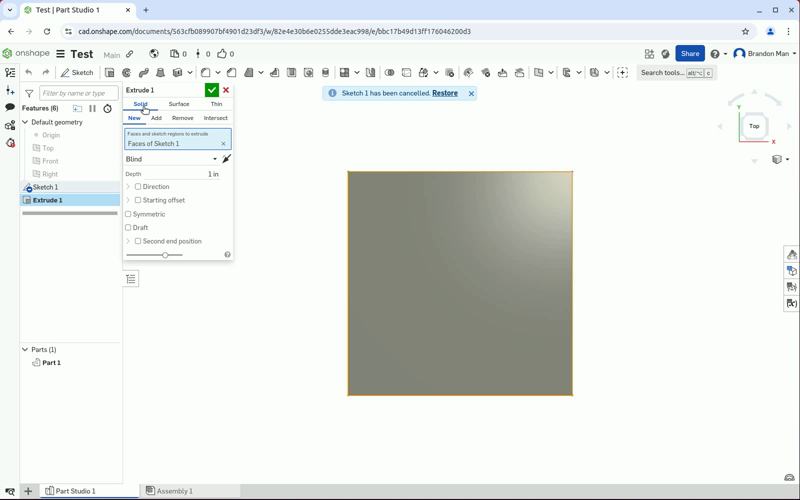
click(143, 106)
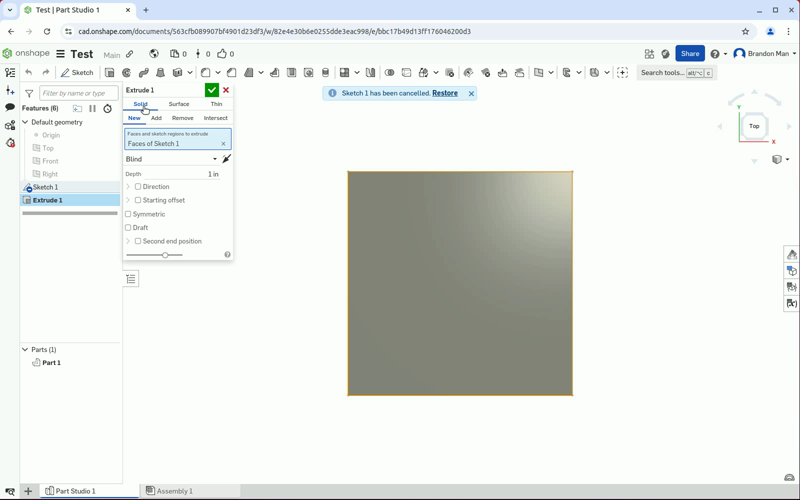
mouse_move(137, 120)
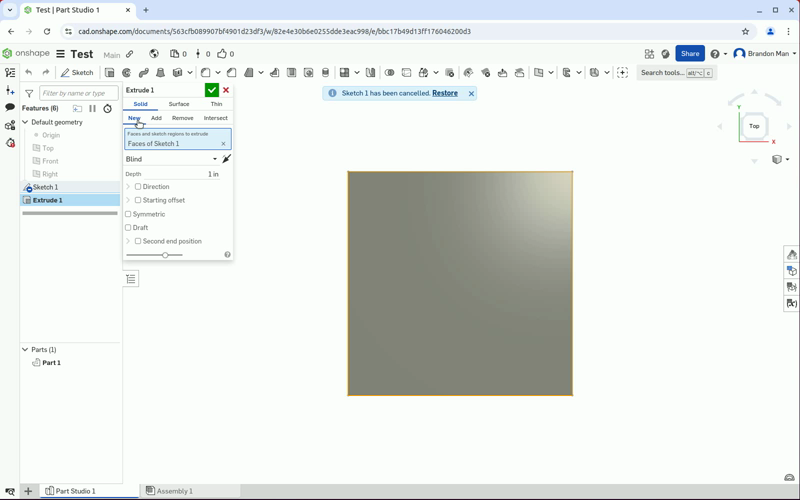
click(137, 120)
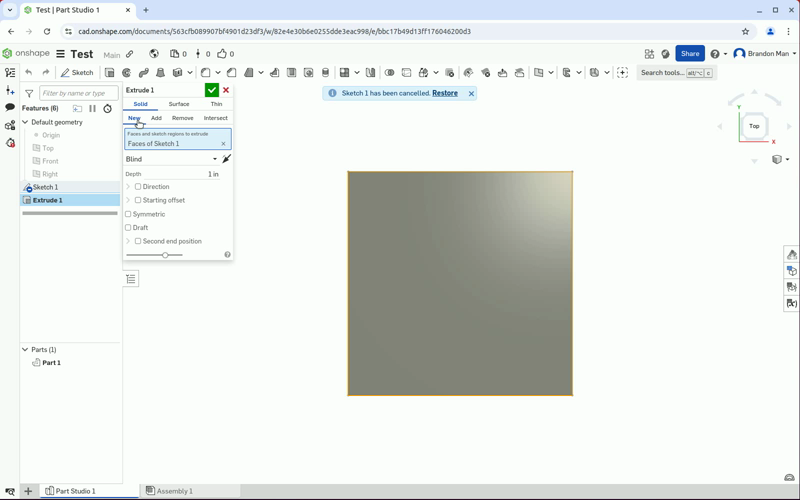
key(tab, 4)
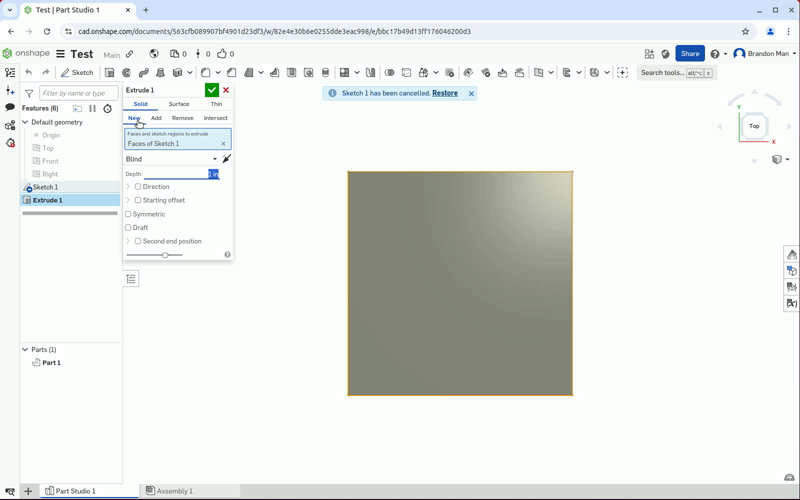
text(1.204)
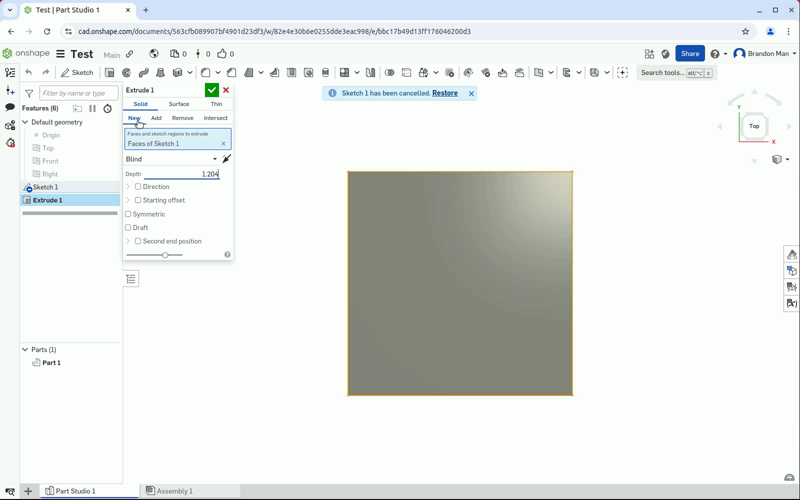
key(enter)
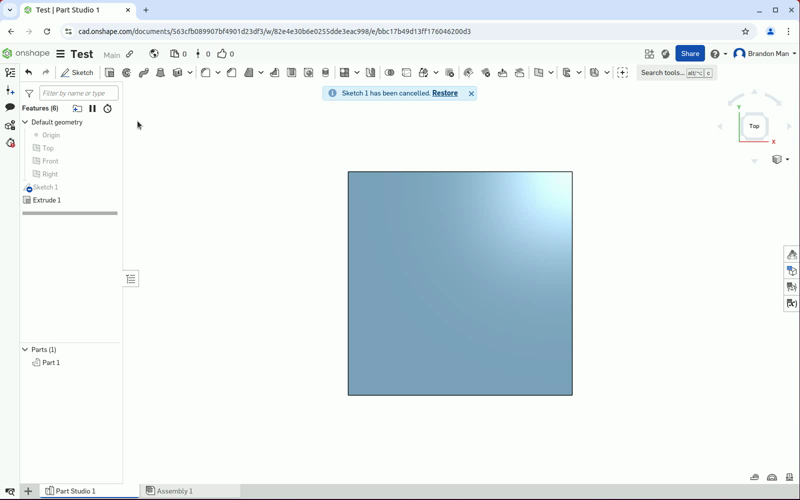
key(shift+h)
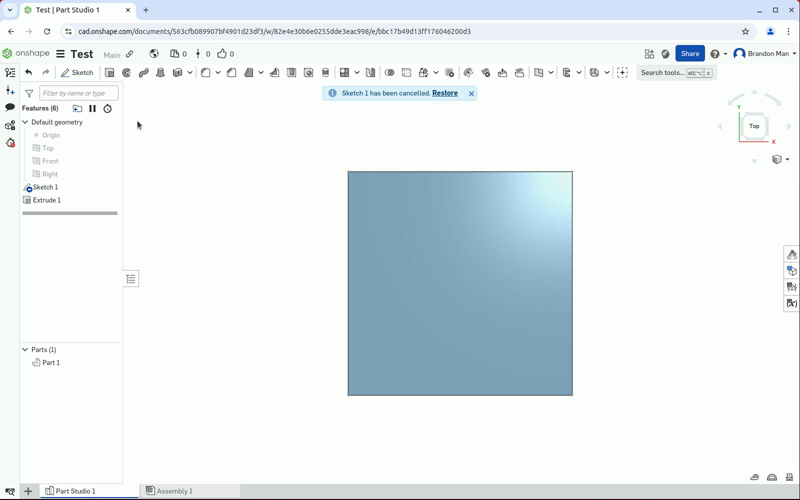
key(shift+h)
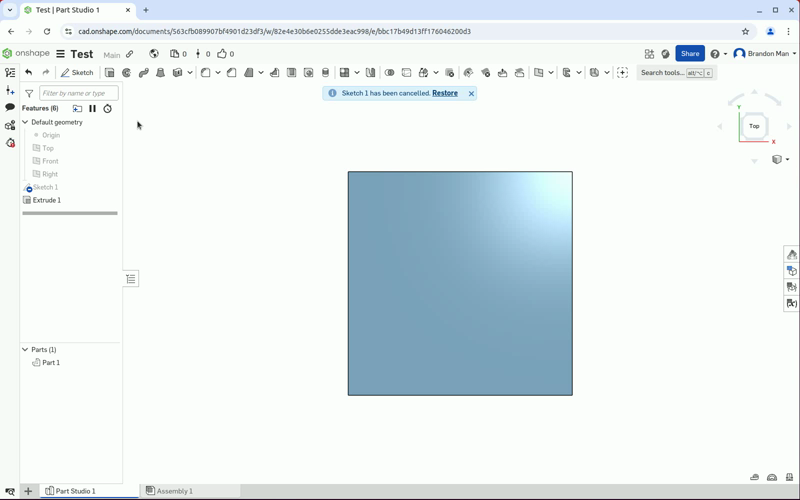
mouse_move(73, 189)
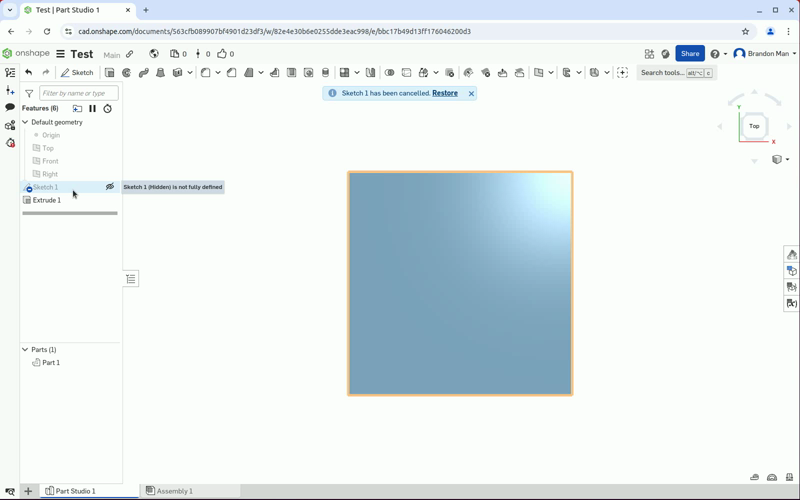
click(73, 189)
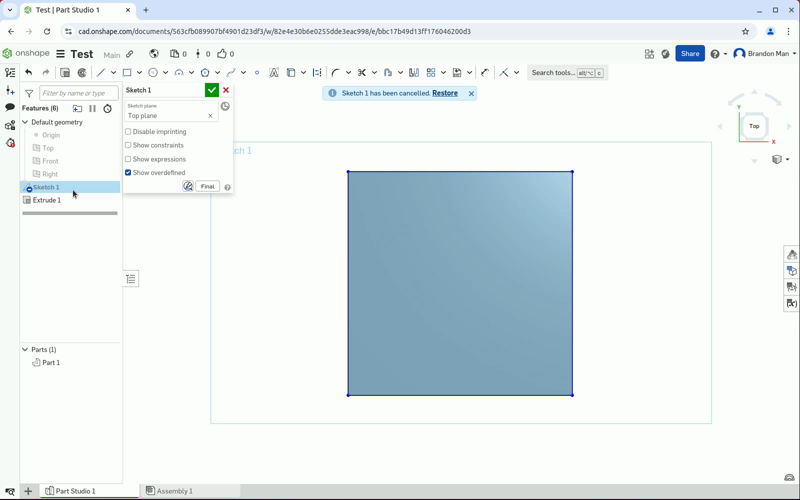
mouse_move(229, 92)
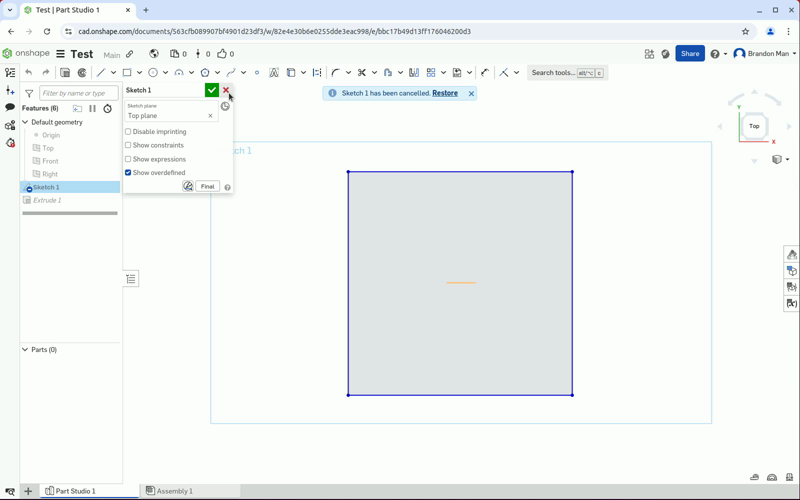
click(229, 92)
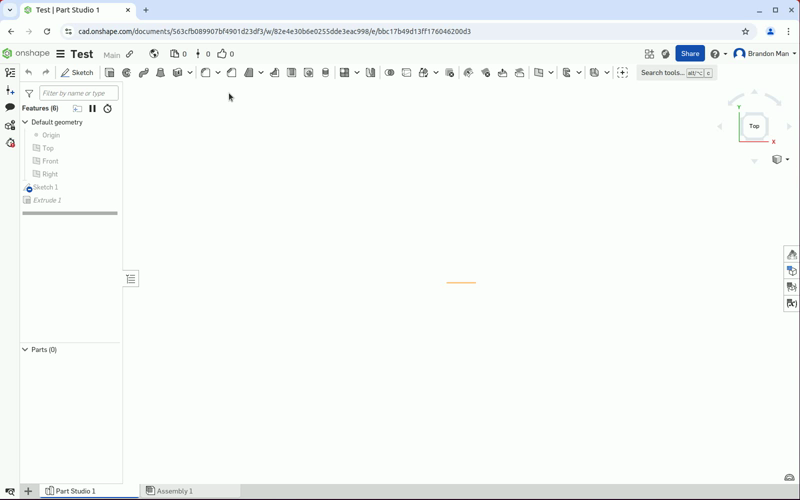
mouse_move(541, 75)
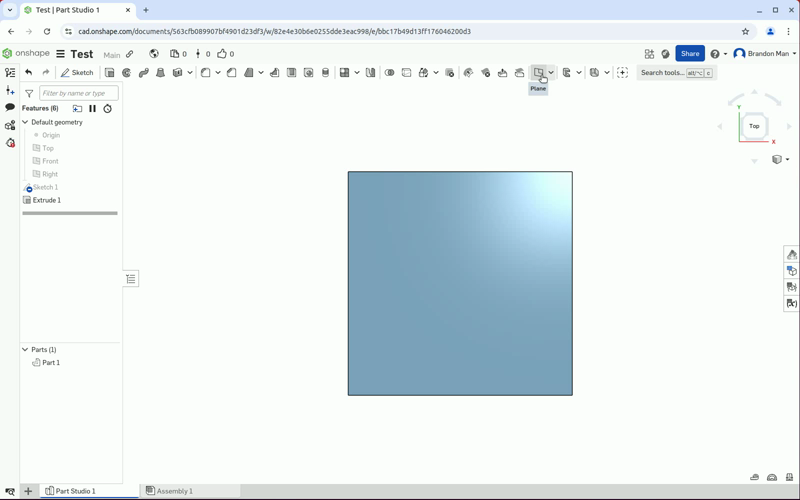
click(541, 75)
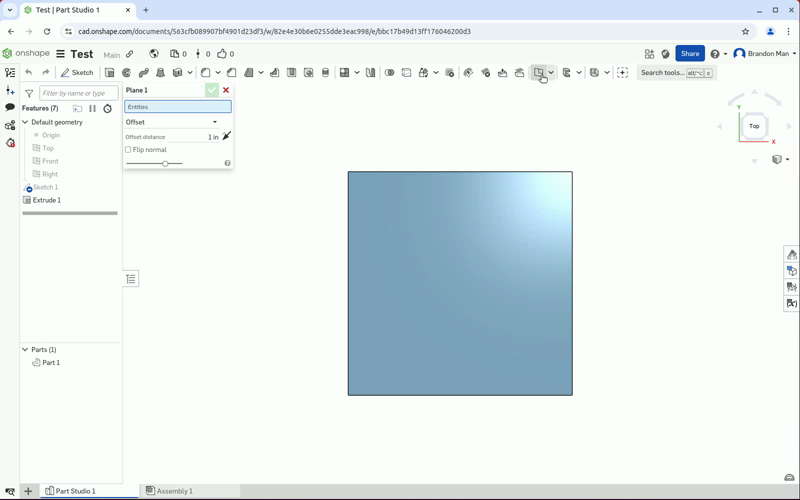
mouse_move(73, 150)
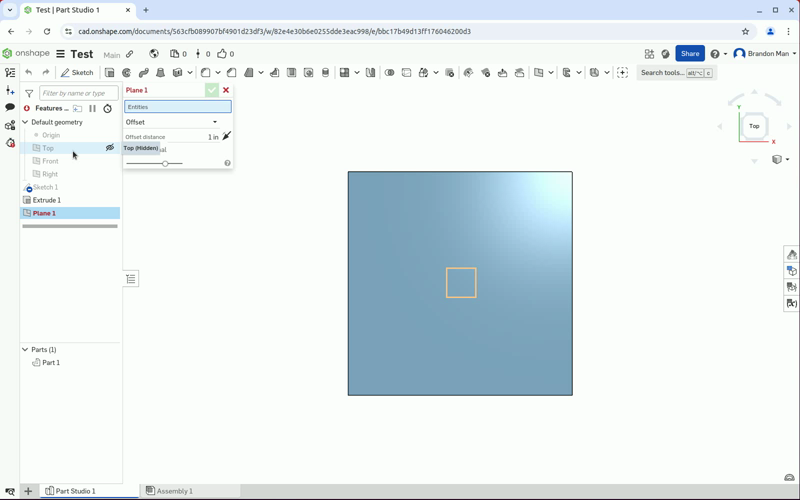
click(73, 150)
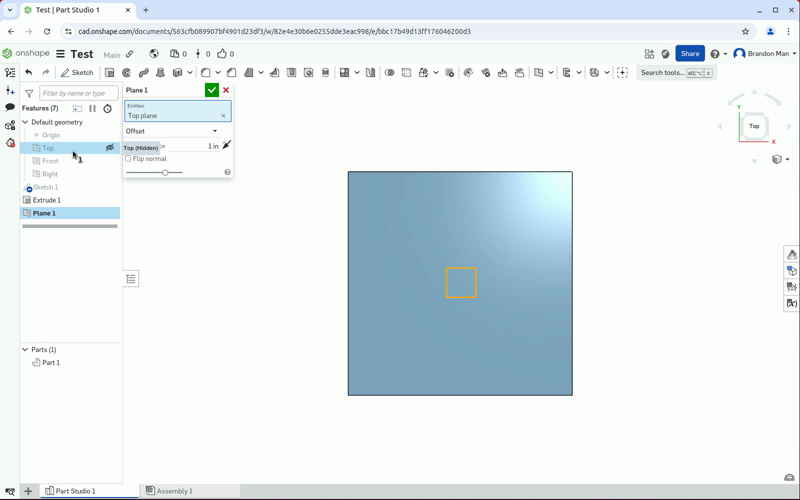
key(tab, 2)
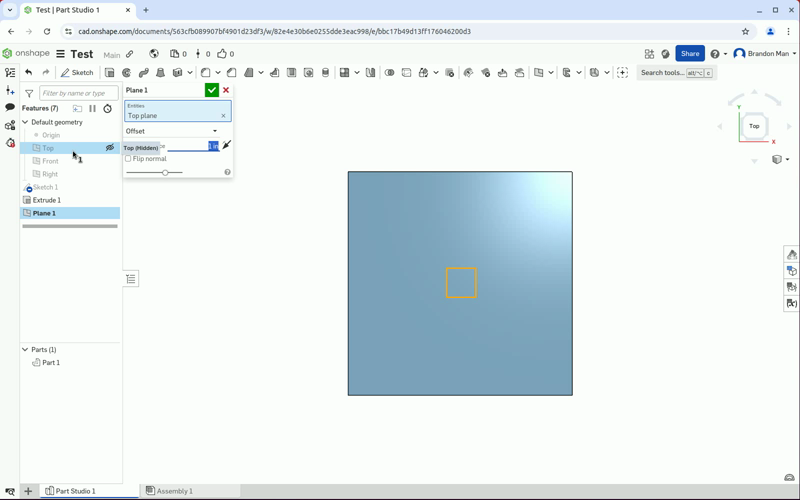
text(1.202)
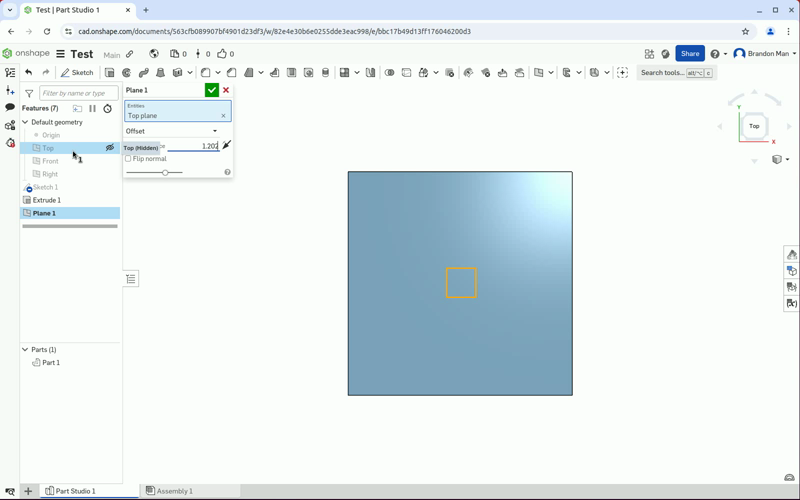
key(enter, 2)
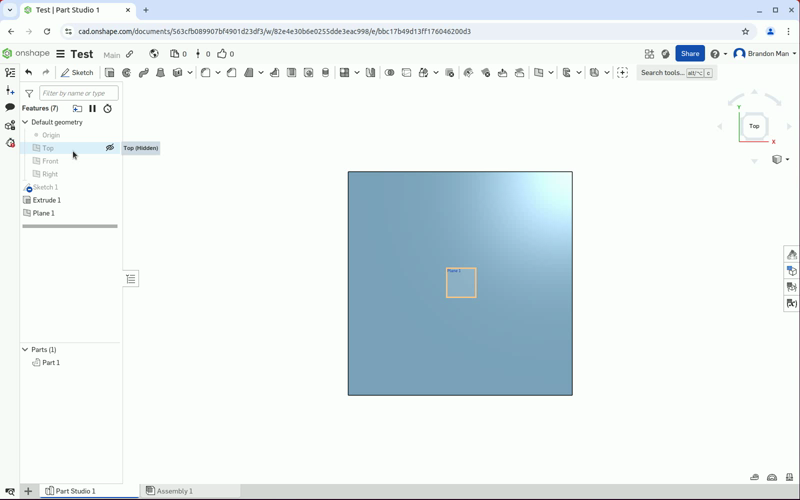
key(shift+s)
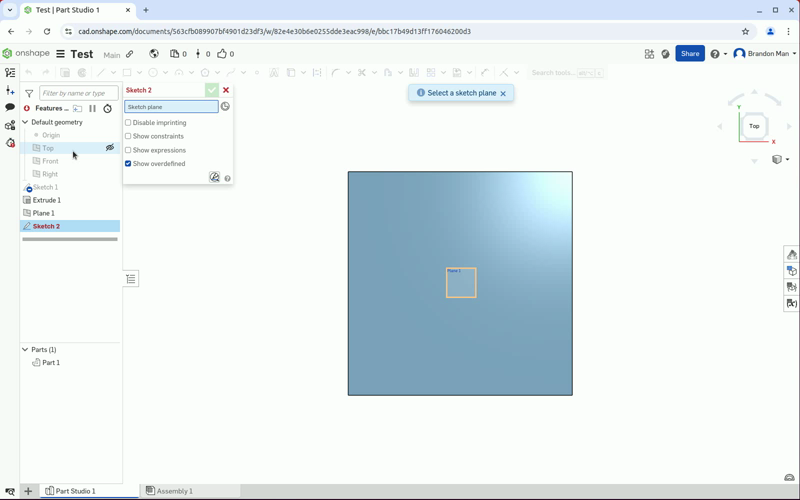
mouse_move(73, 215)
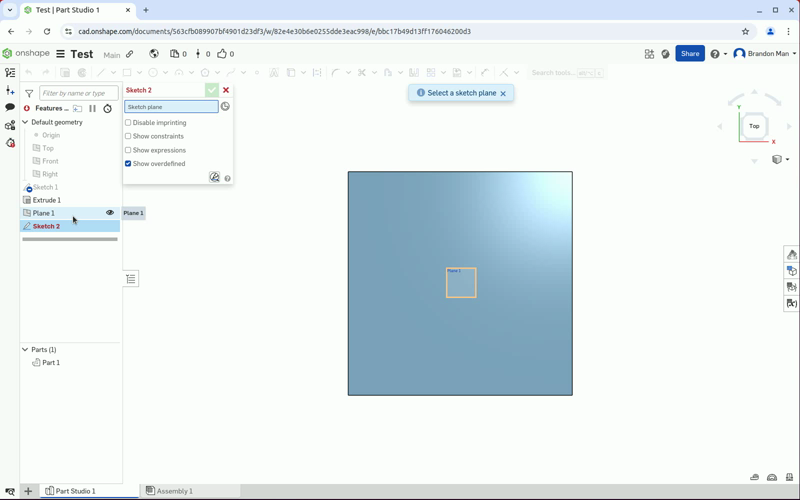
click(73, 215)
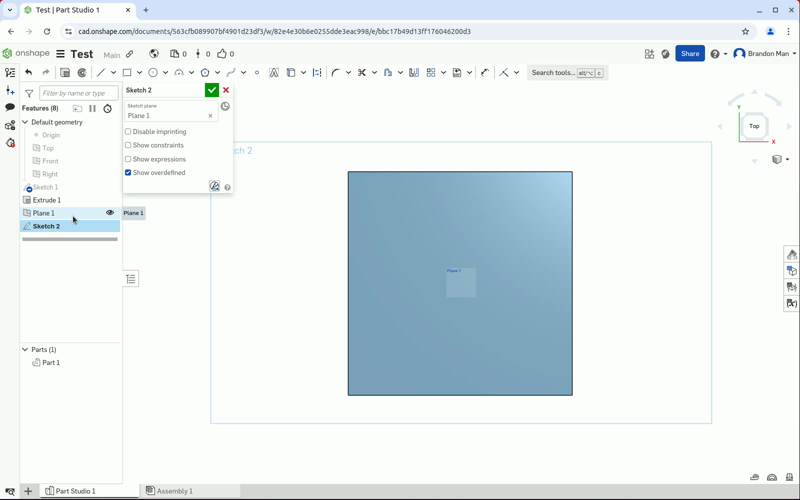
mouse_move(73, 352)
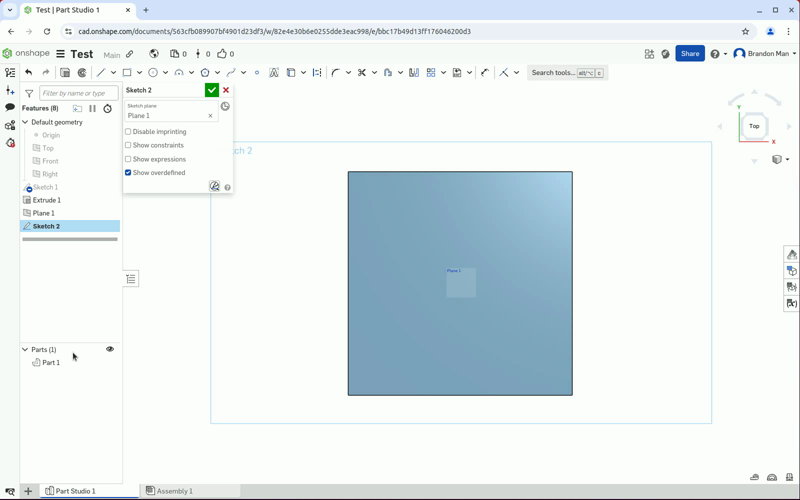
key(y)
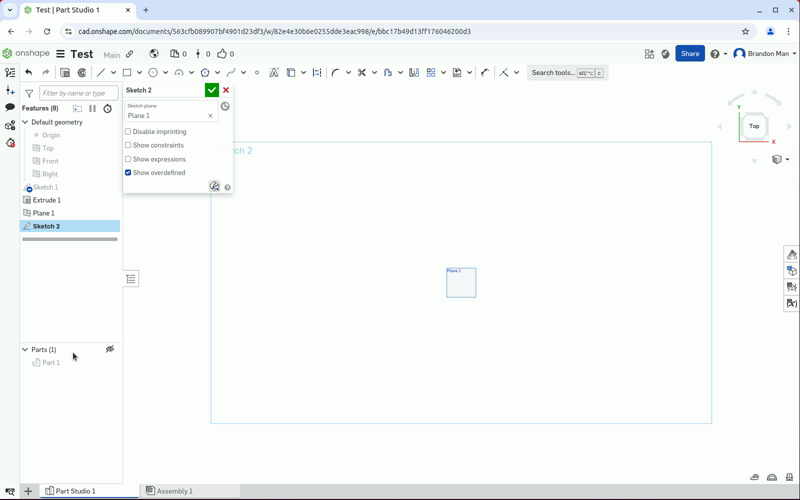
key(c)
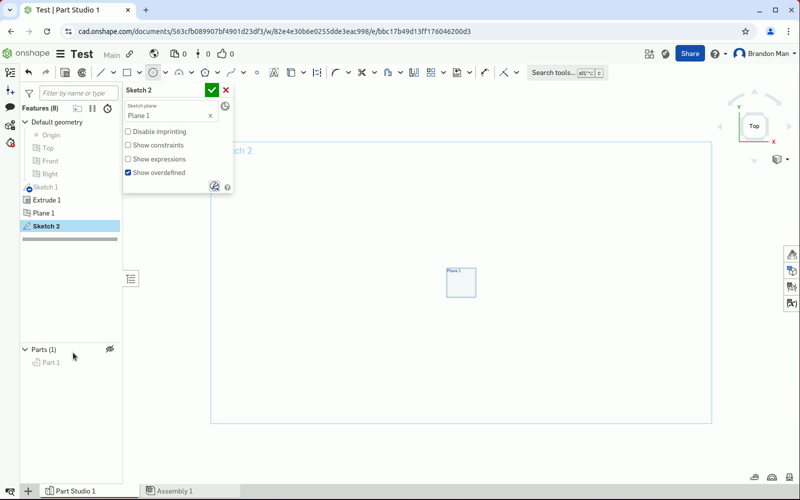
key_down(shift)
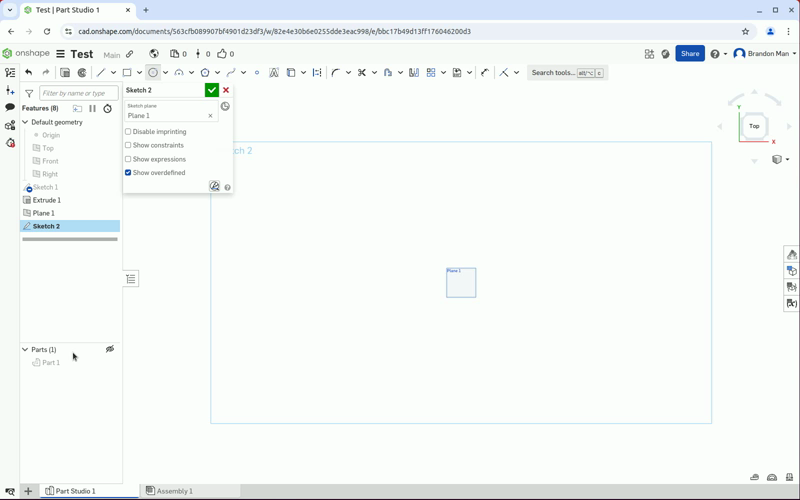
mouse_move(510, 288)
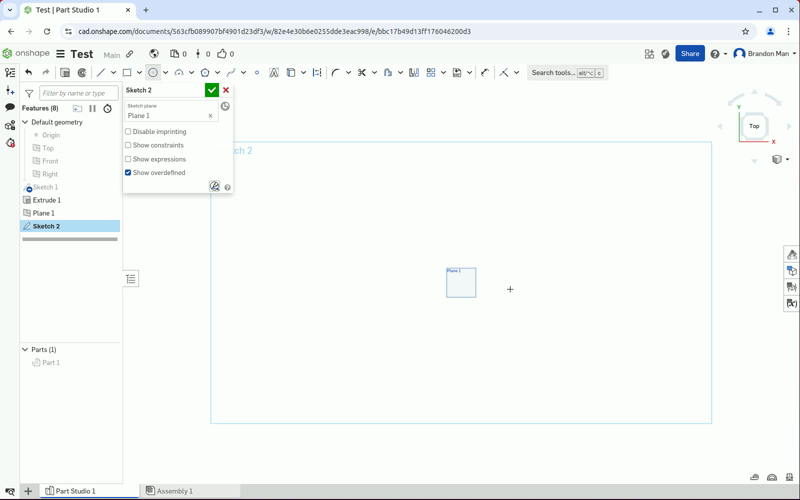
click(510, 288)
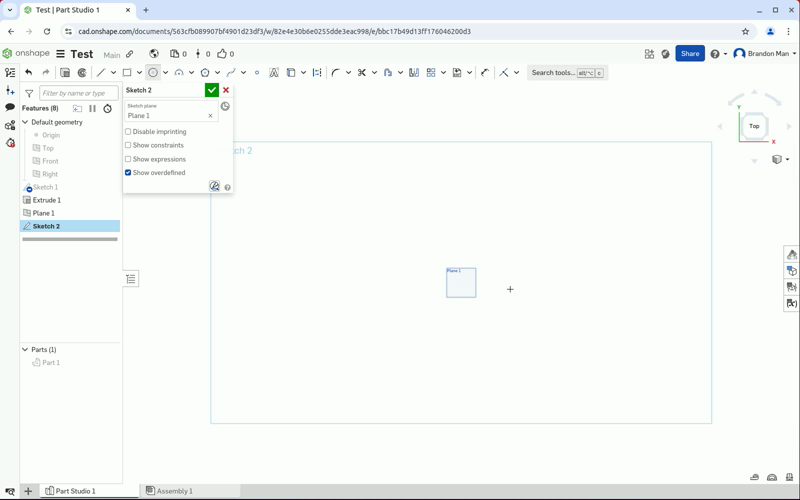
key_up(shift)
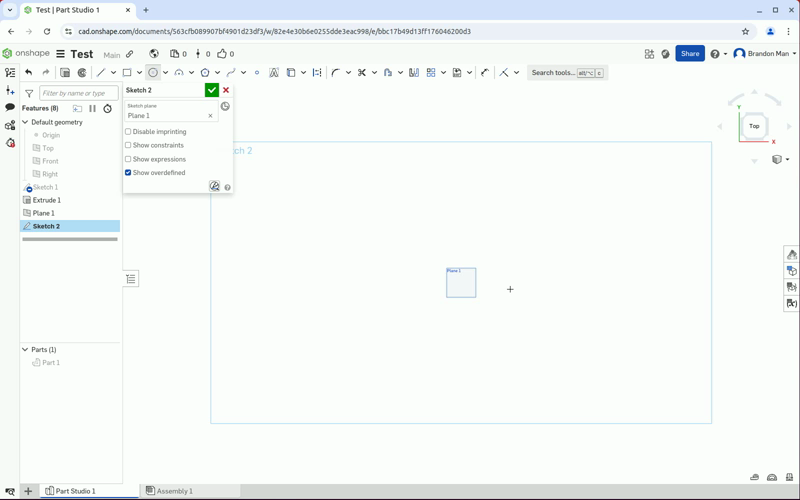
mouse_move(535, 288)
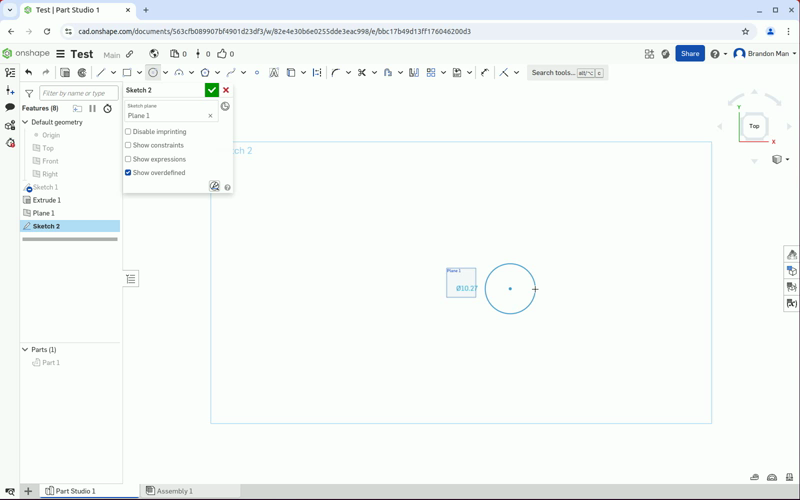
click(535, 288)
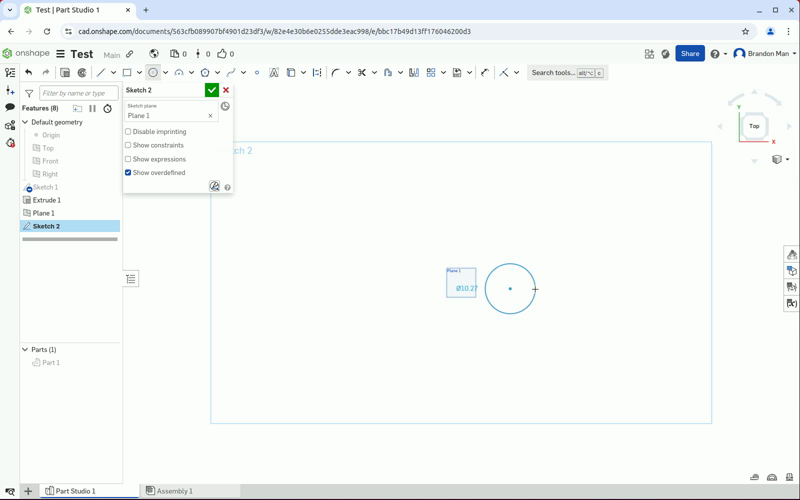
key(esc)
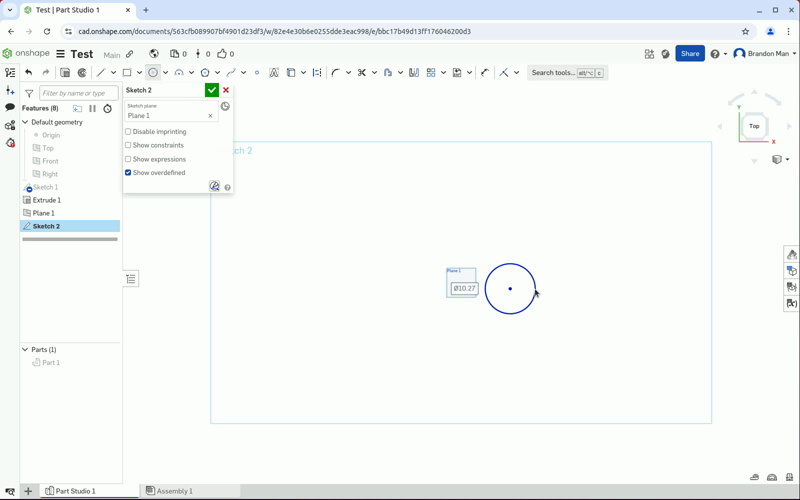
mouse_move(493, 303)
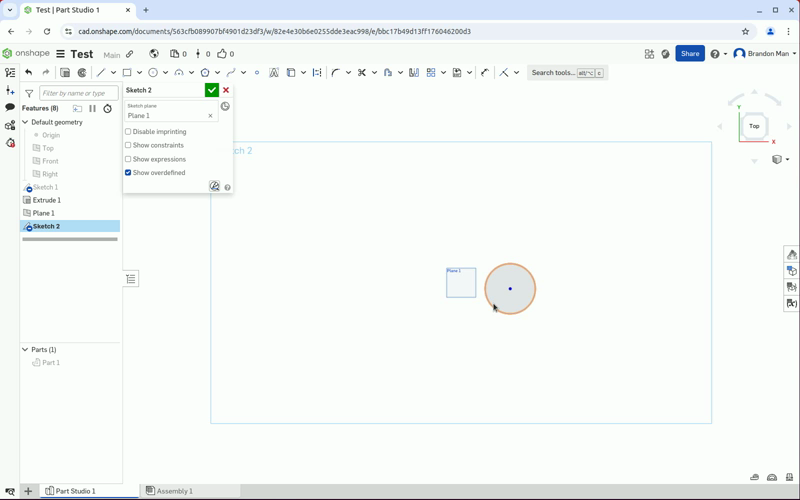
click(493, 303)
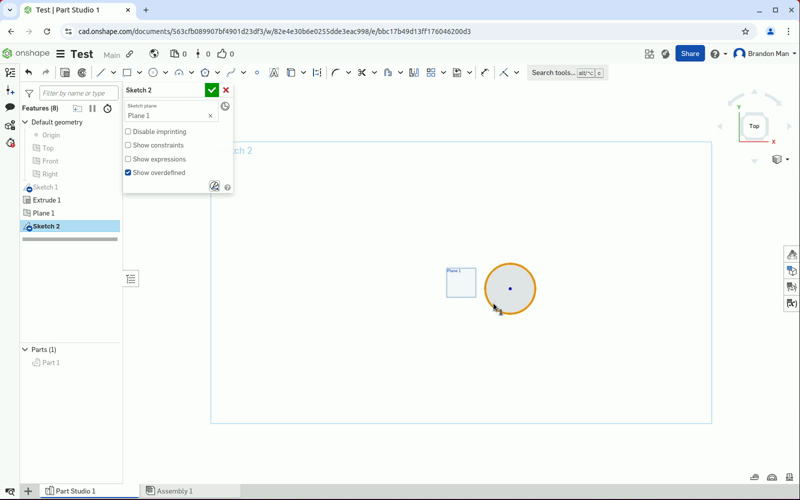
mouse_move(73, 352)
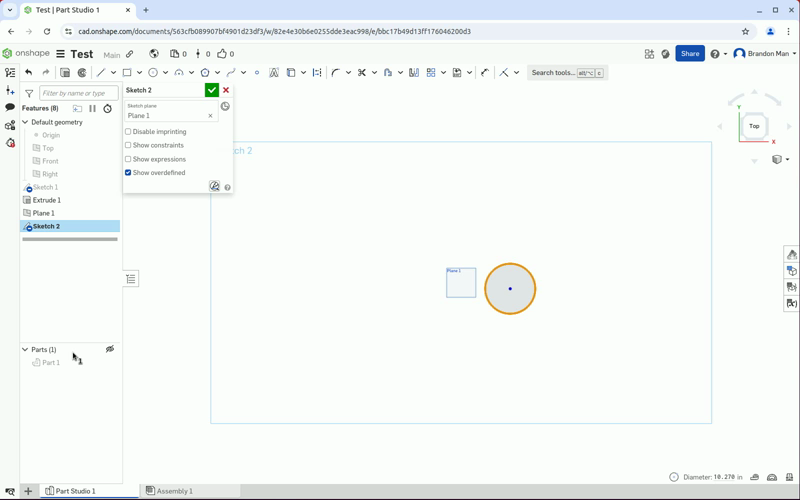
key(shift+y)
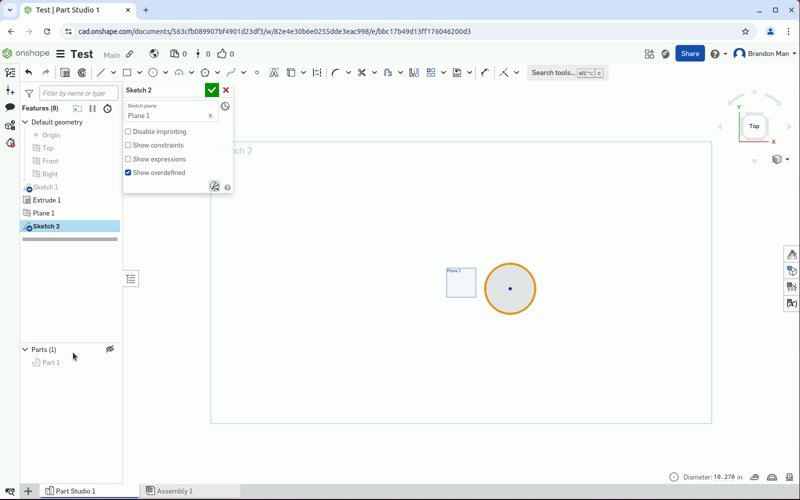
key(shift+e)
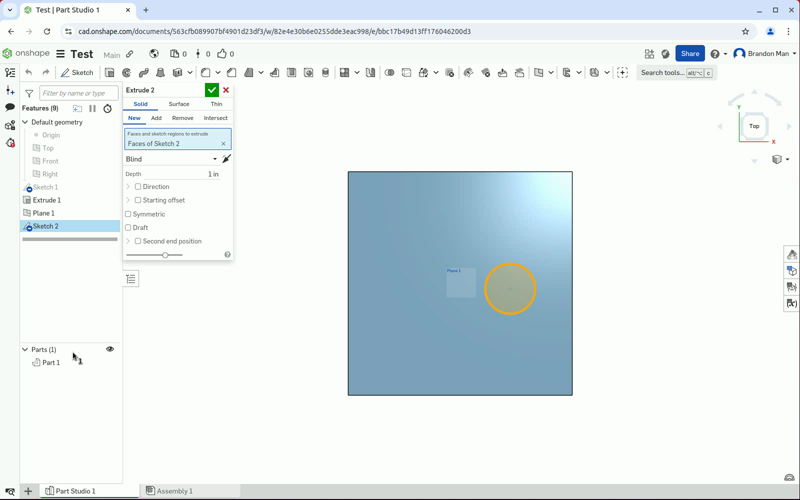
mouse_move(143, 106)
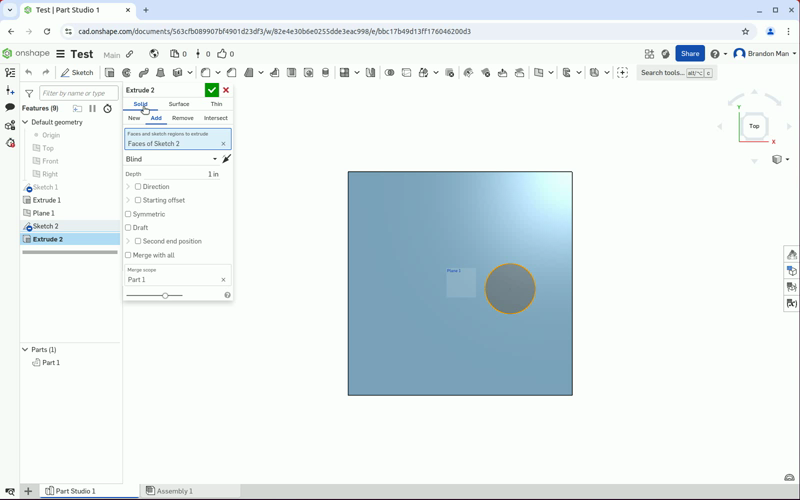
click(143, 106)
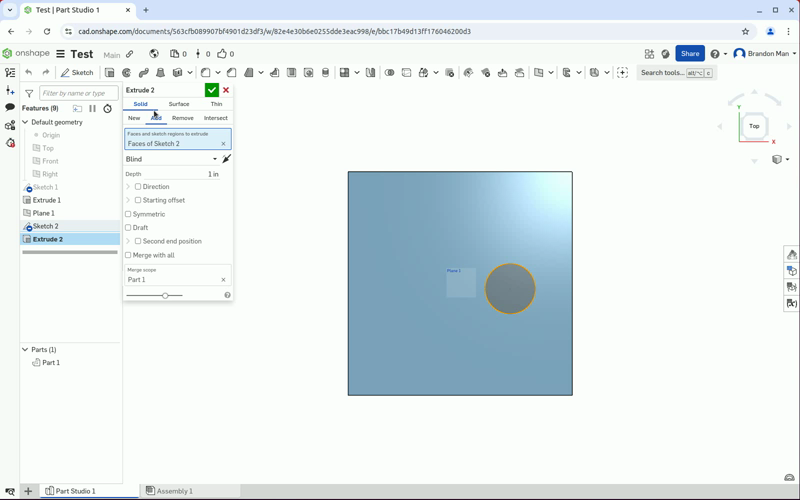
mouse_move(186, 120)
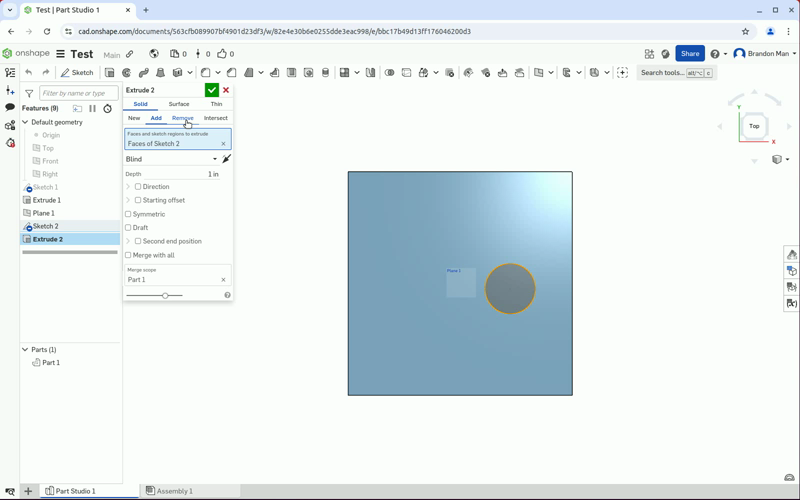
click(186, 120)
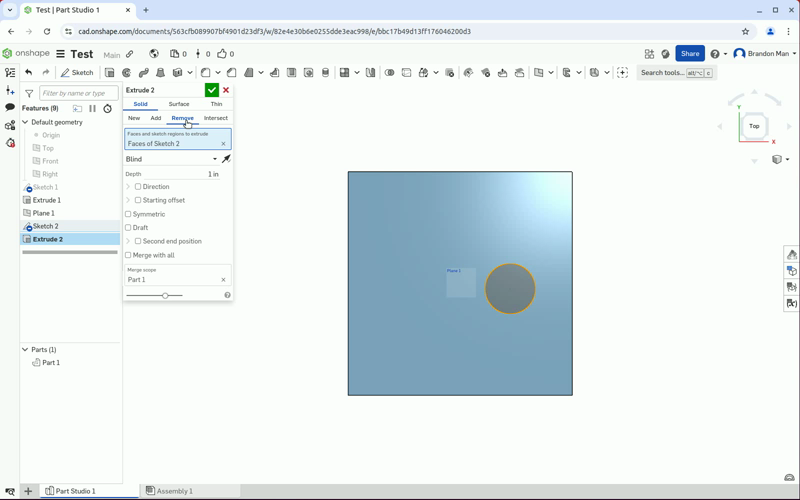
key(tab, 4)
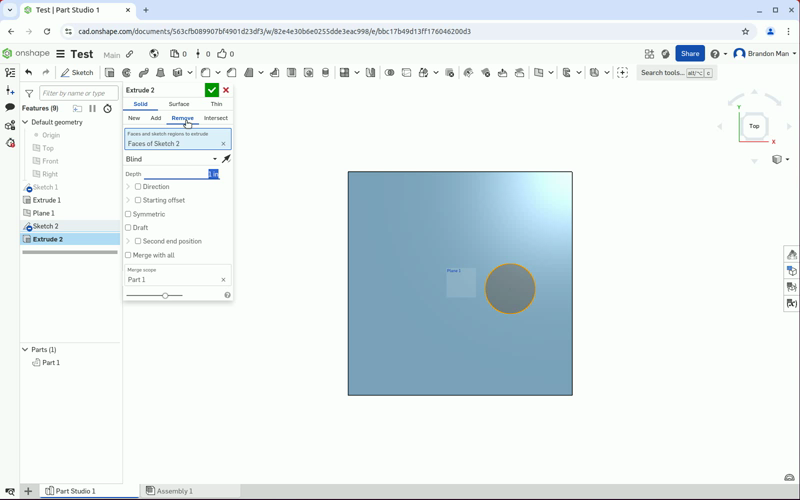
text(21.905)
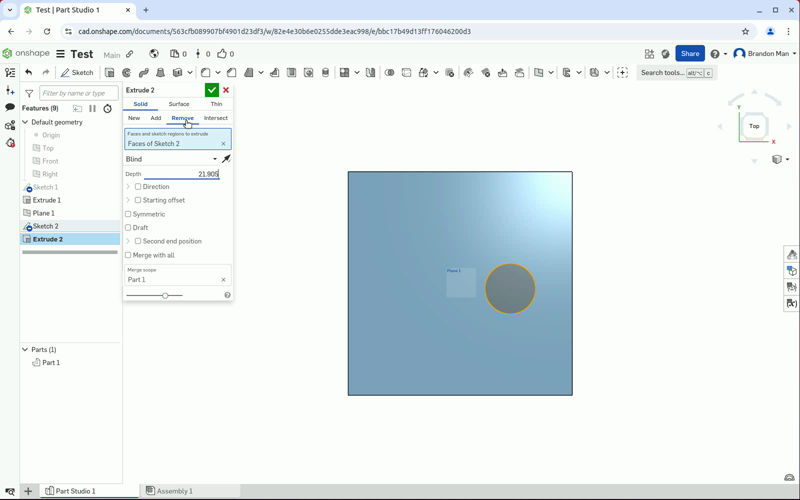
key(tab, 6)
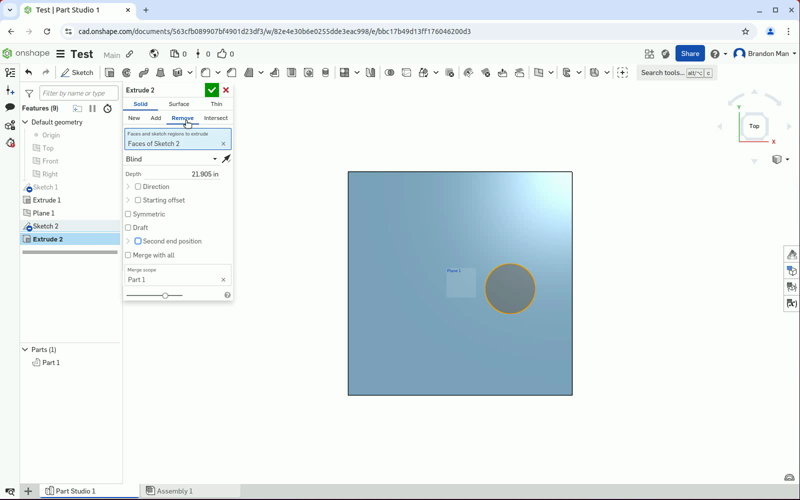
key(space)
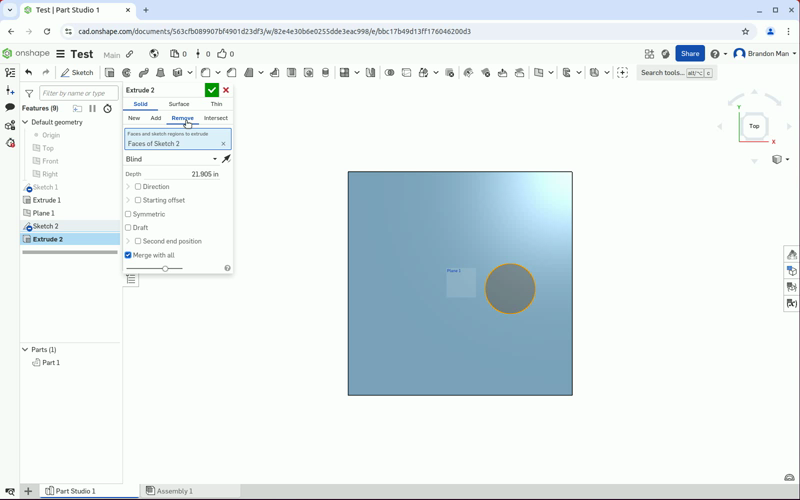
key(enter)
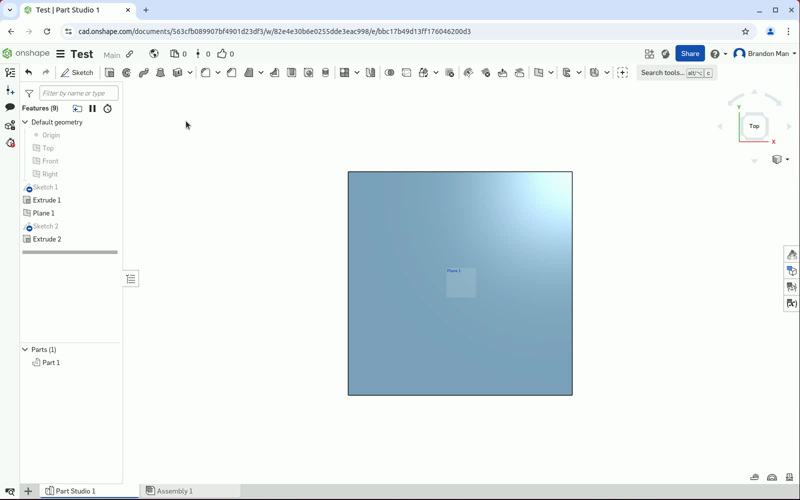
key(shift+h)
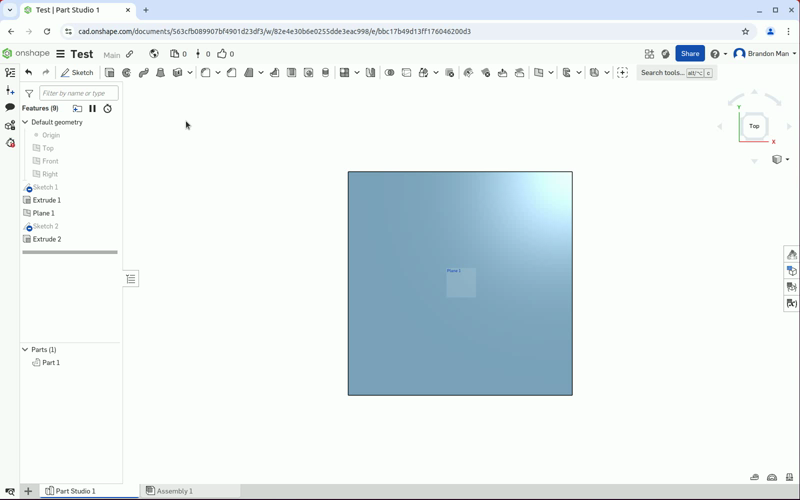
key(shift+h)
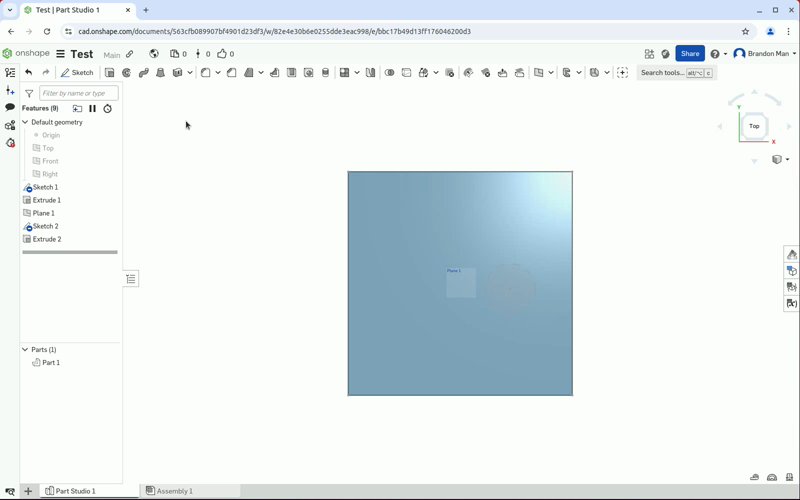
key(shift+7)
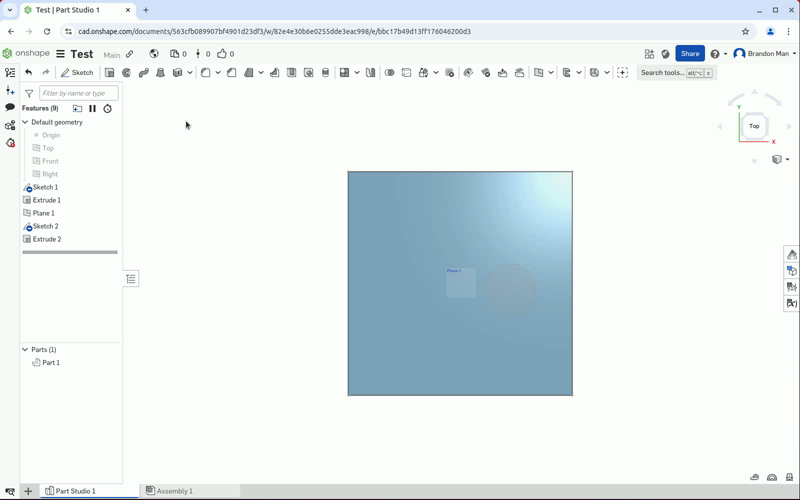
key(up, 3)
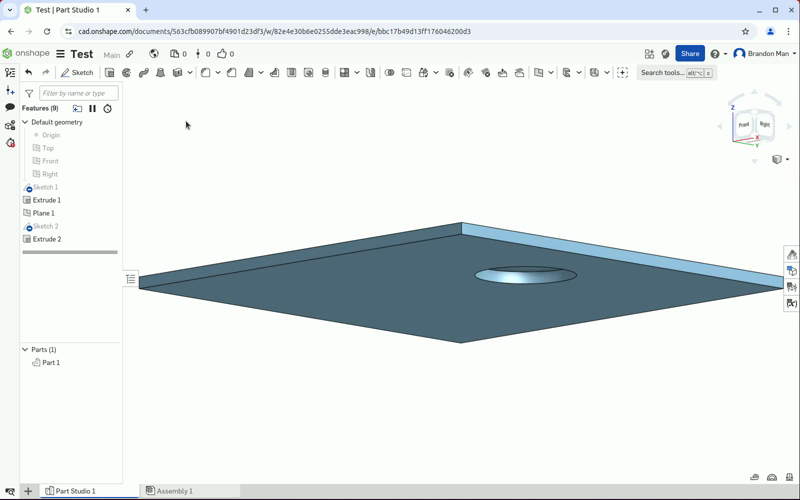
key(left, 3)
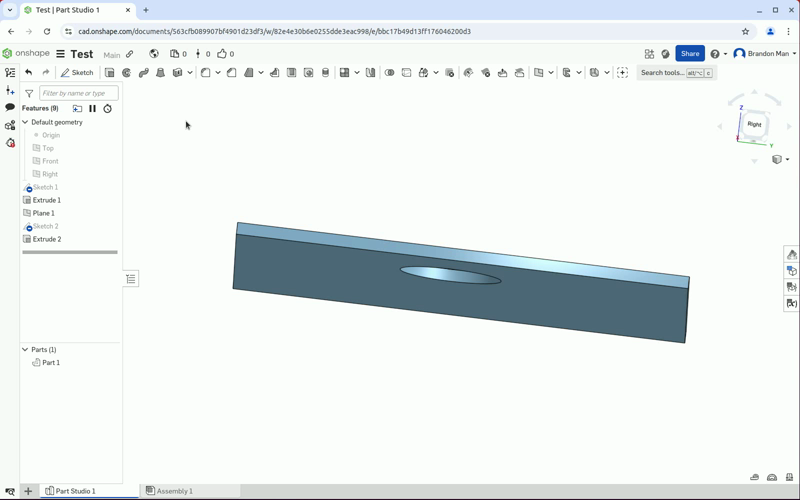
key(right, 3)
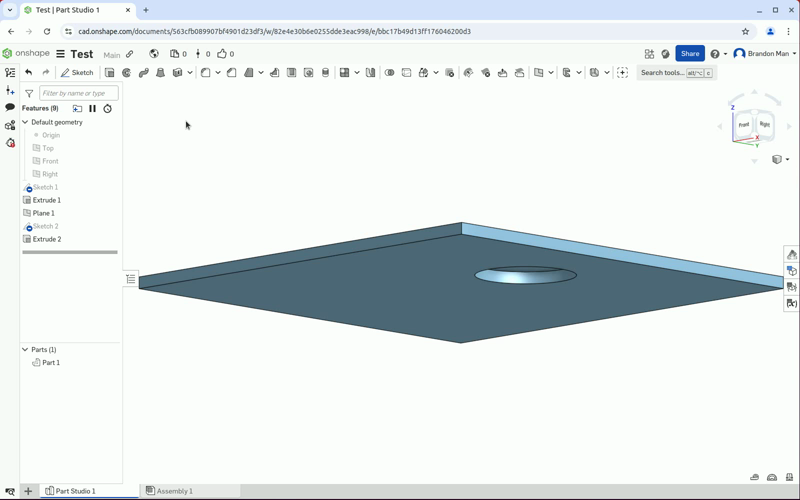
key(down, 3)
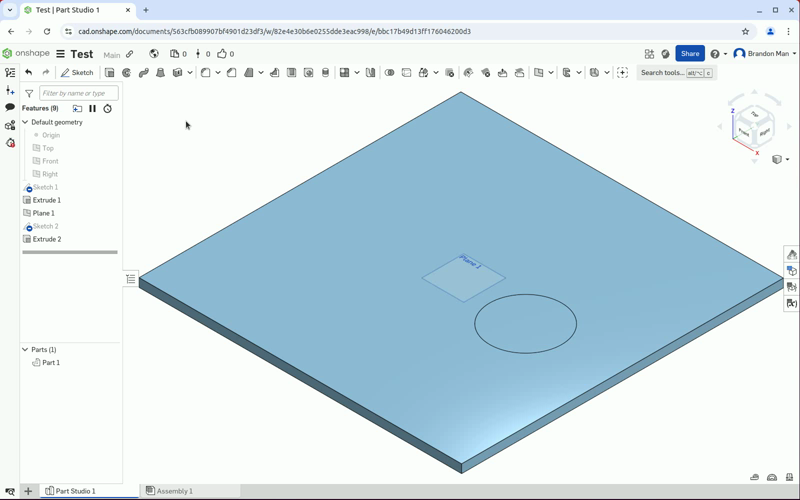
mouse_move(73, 189)
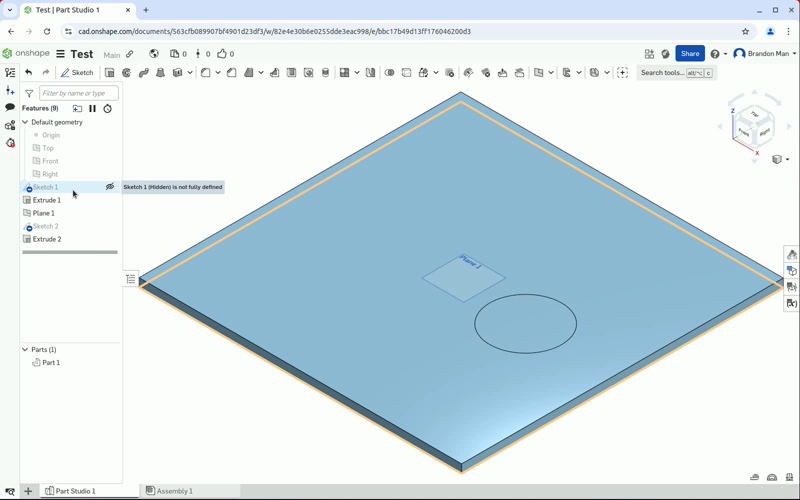
click(73, 189)